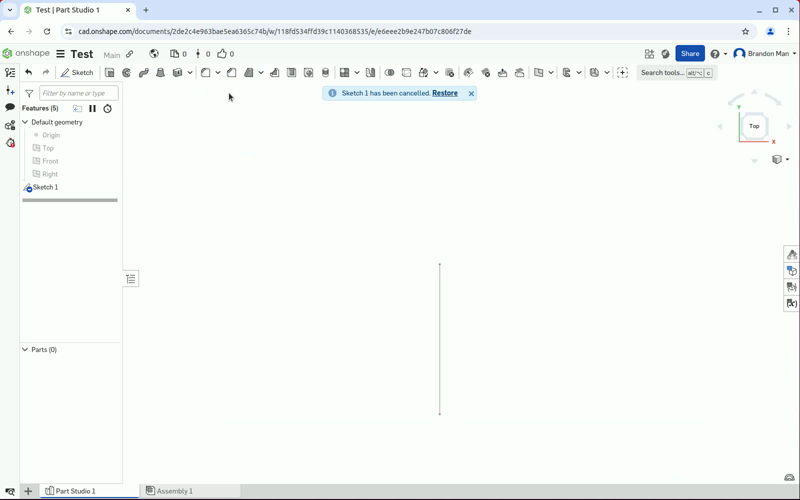
key(shift+h)
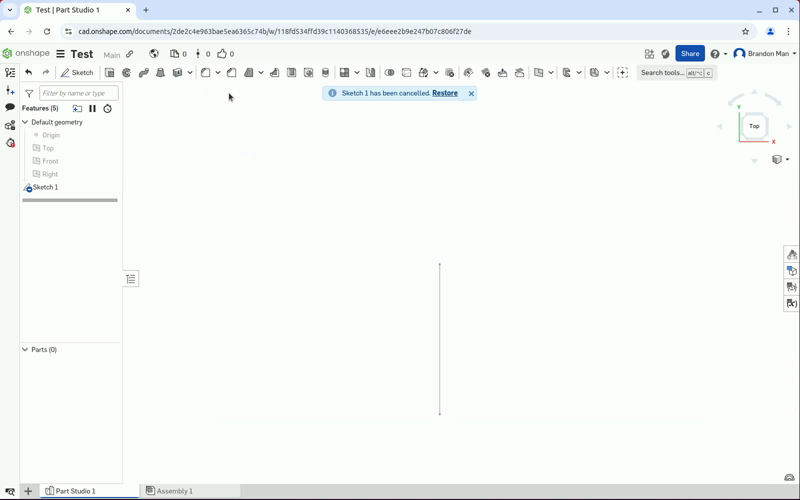
key(shift+s)
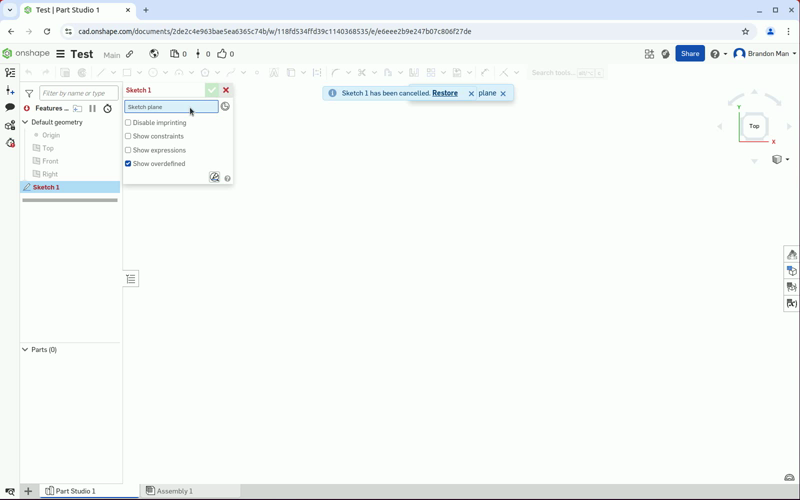
mouse_move(73, 150)
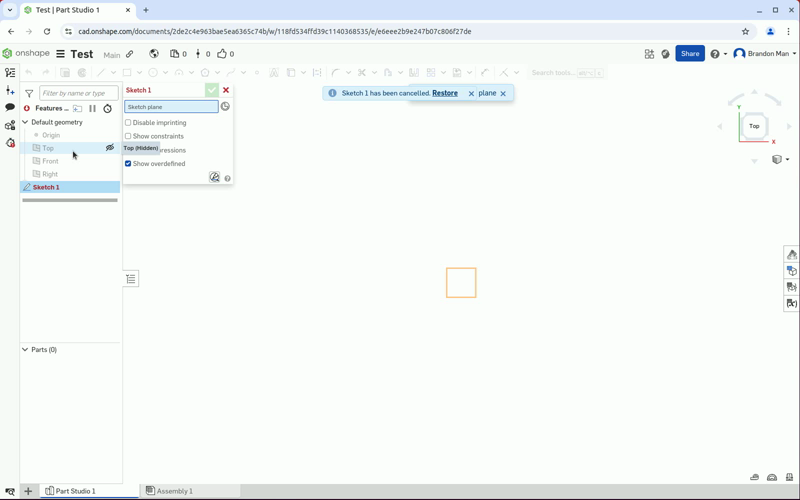
click(73, 150)
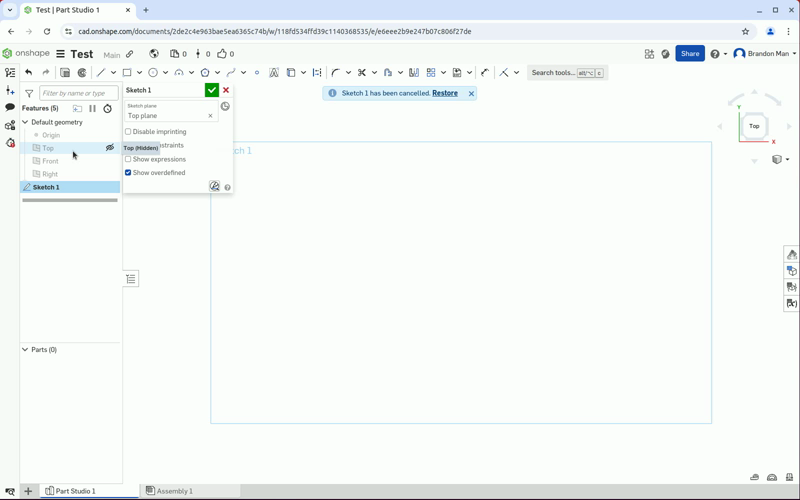
mouse_move(73, 352)
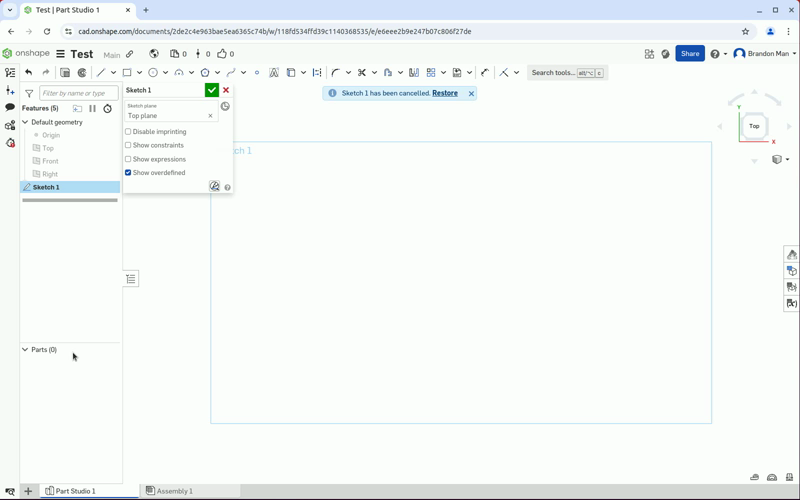
key(y)
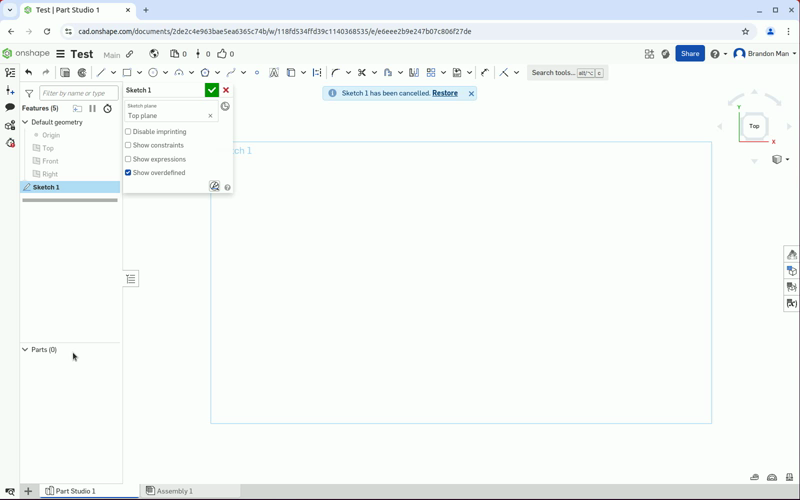
key(c)
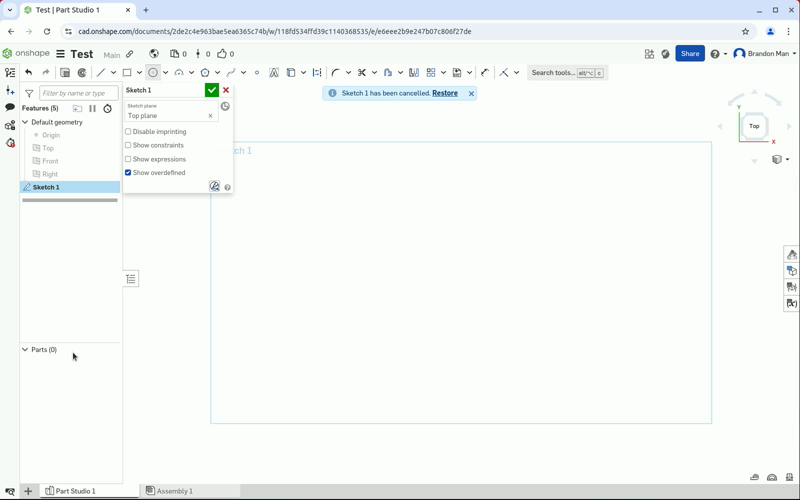
key_down(shift)
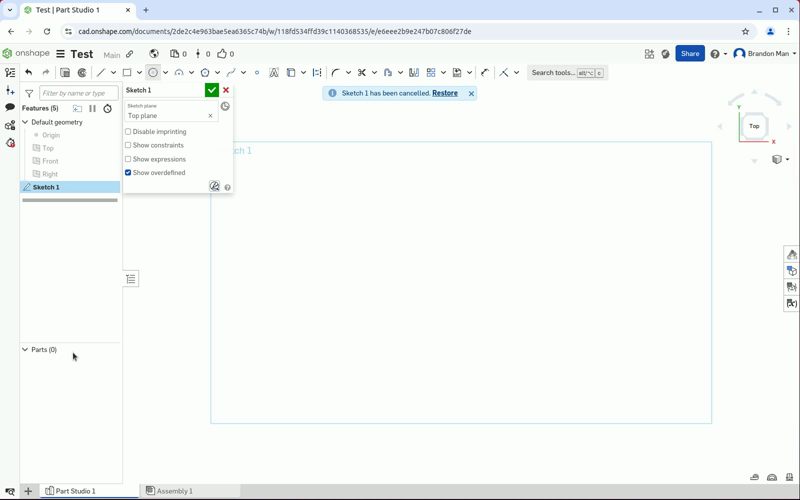
mouse_move(461, 282)
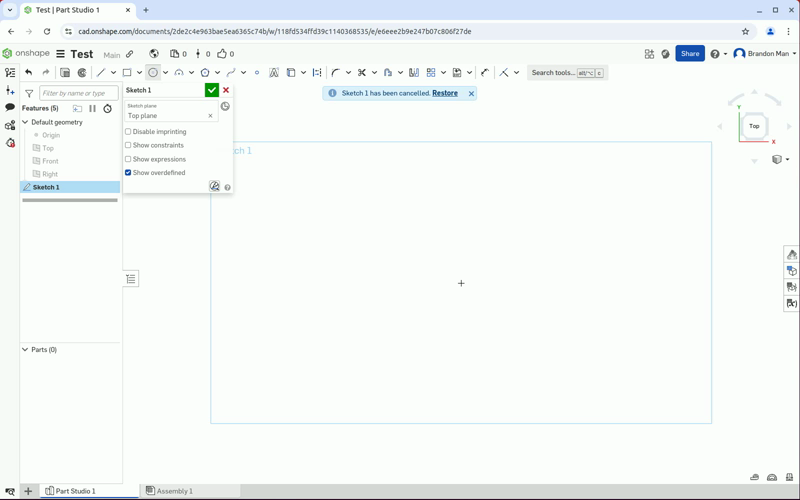
click(461, 282)
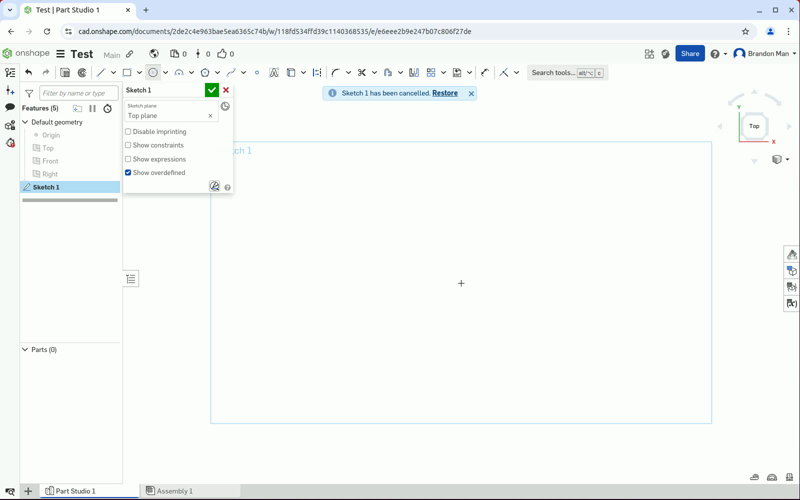
key_up(shift)
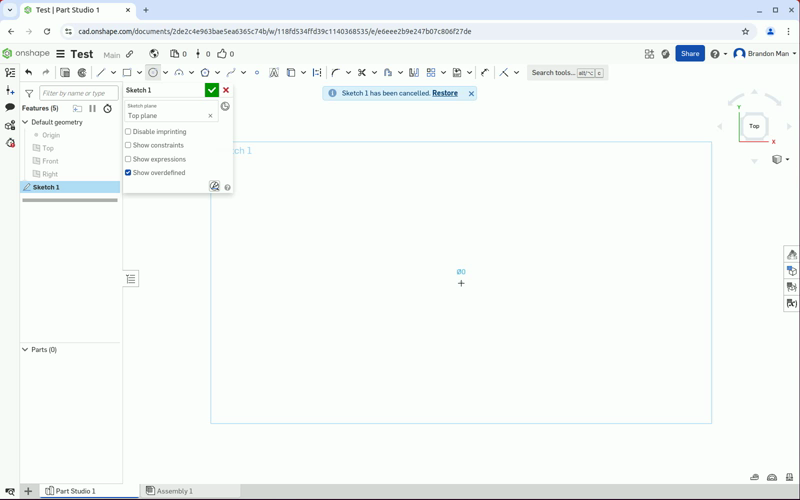
mouse_move(468, 282)
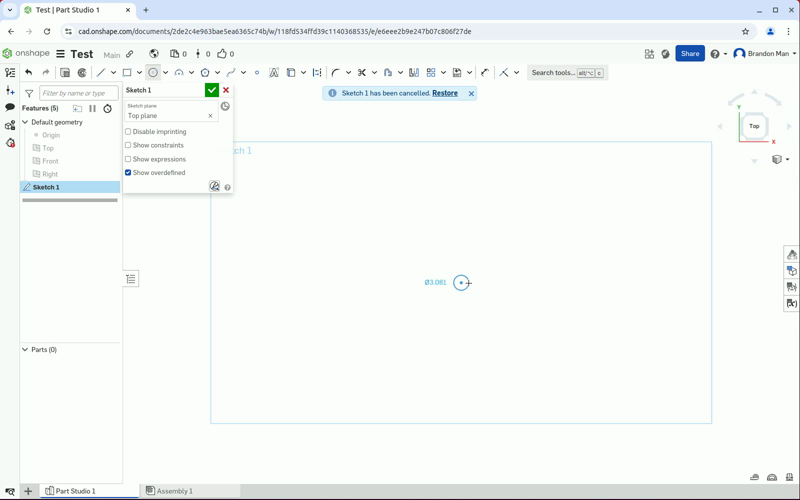
click(468, 282)
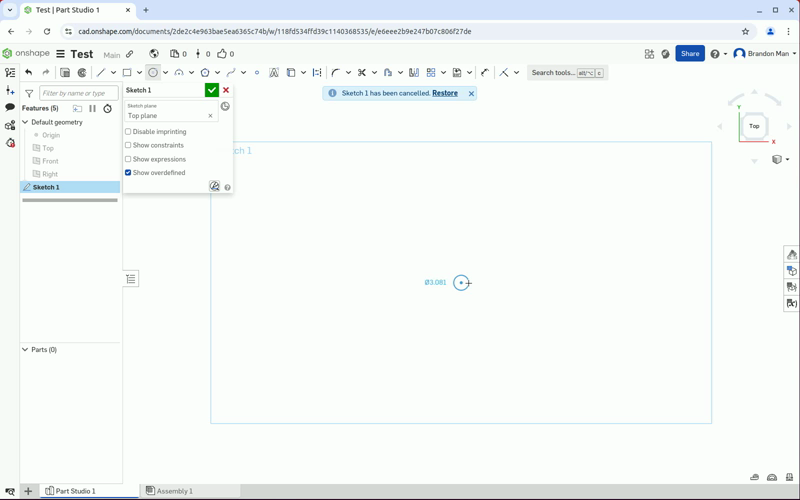
key(esc)
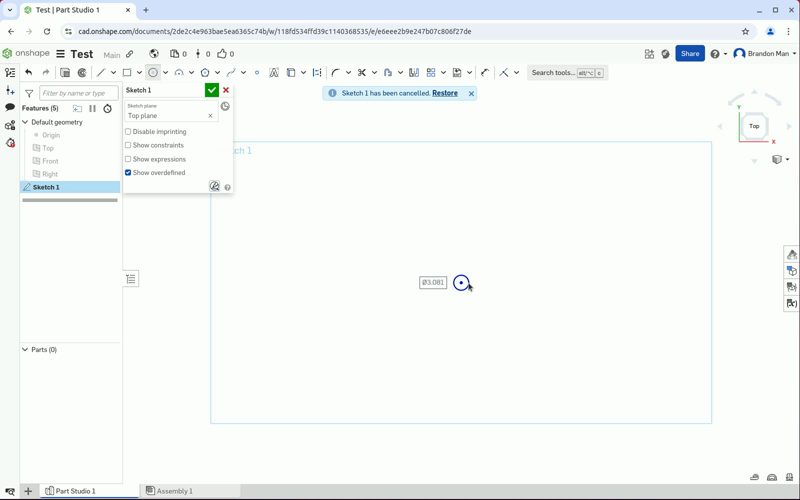
mouse_move(466, 282)
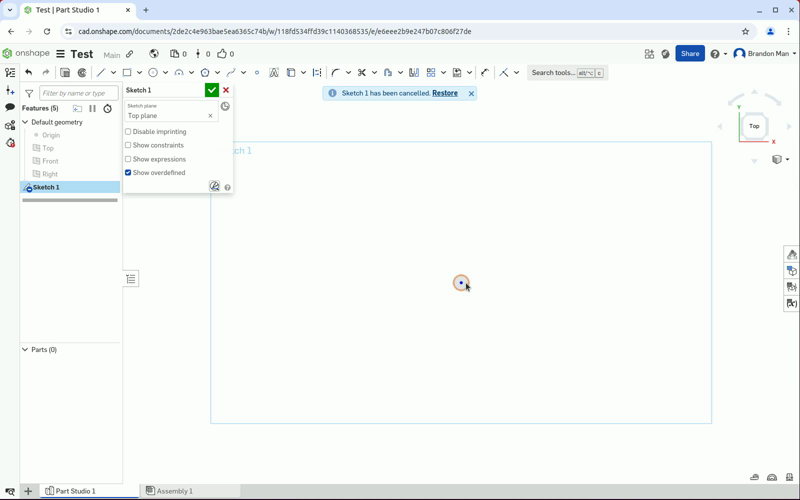
scroll(6)
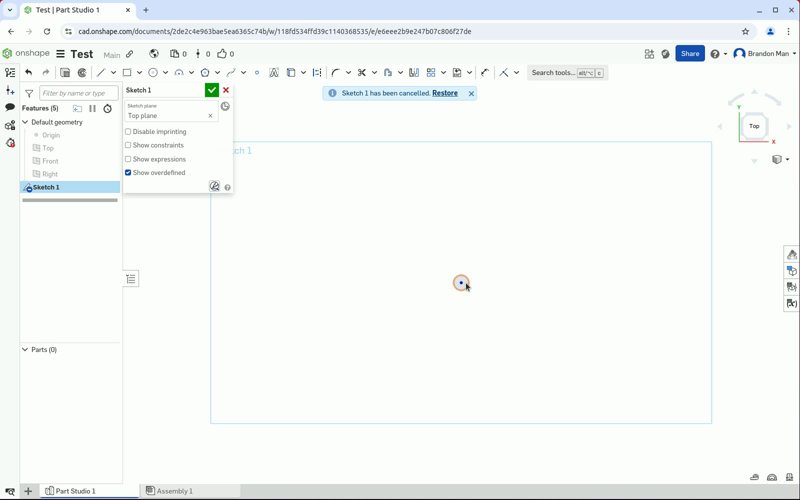
scroll(6)
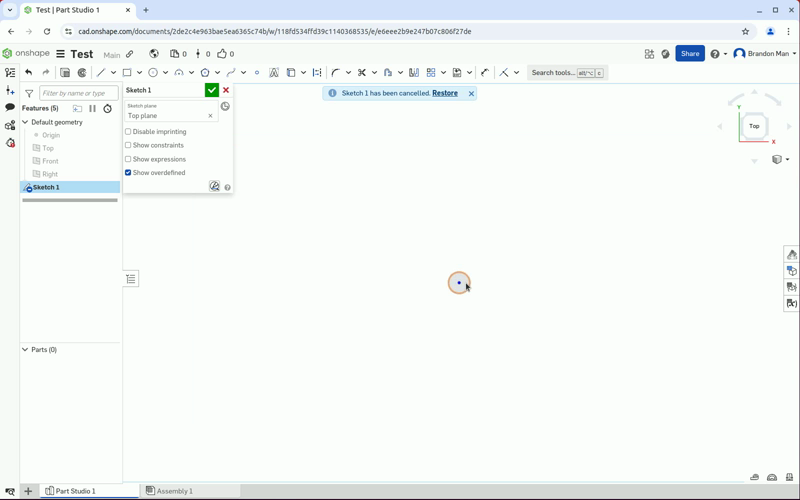
scroll(6)
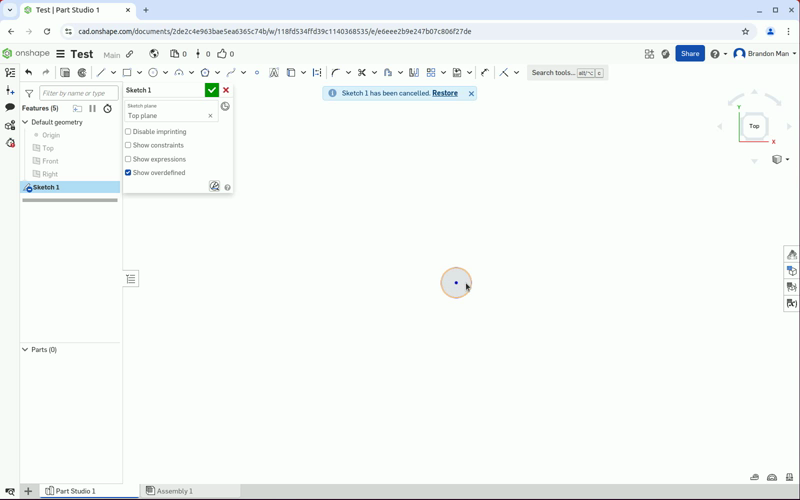
scroll(6)
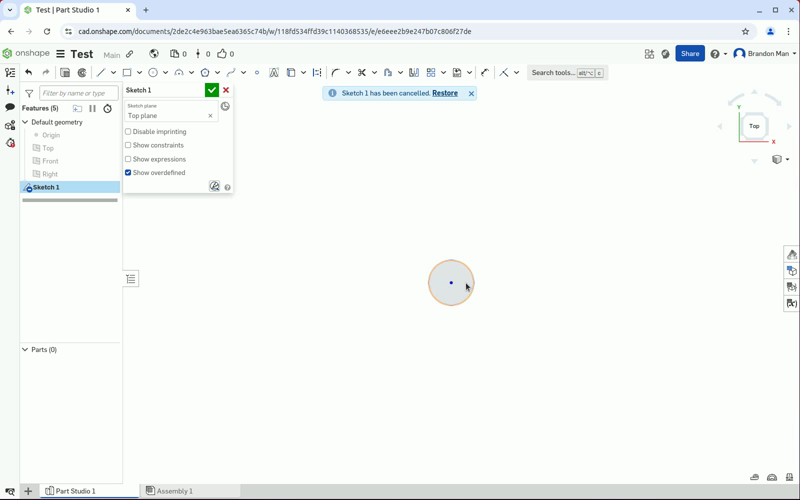
scroll(6)
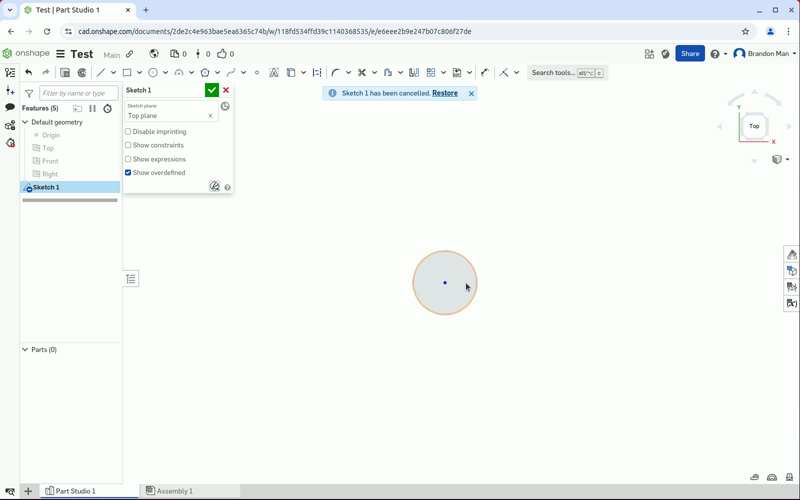
scroll(6)
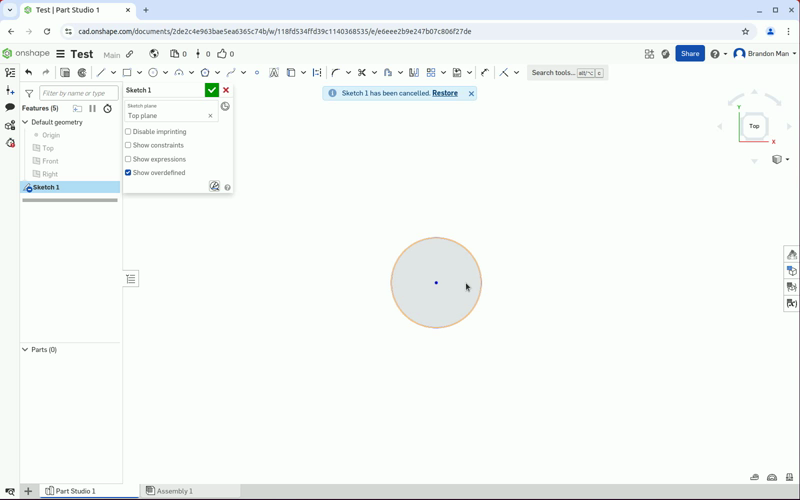
scroll(6)
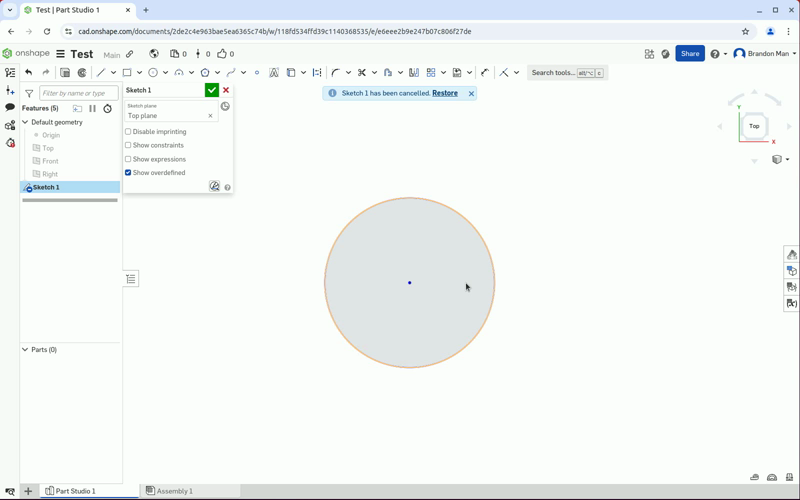
click(466, 282)
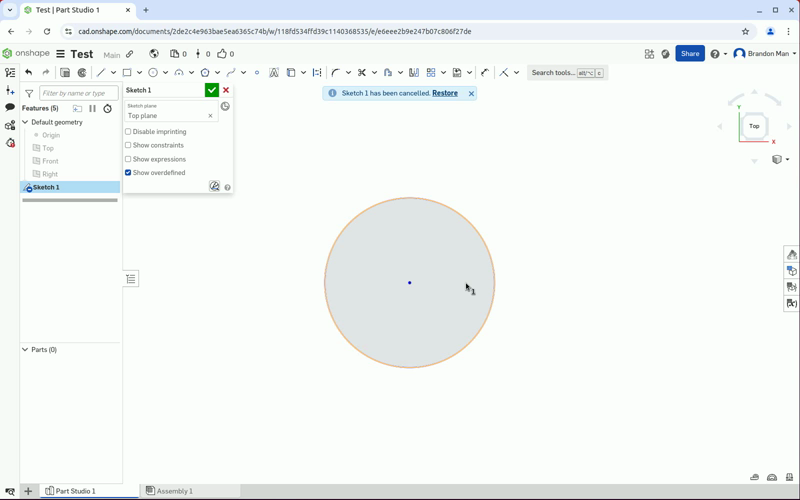
scroll(-6)
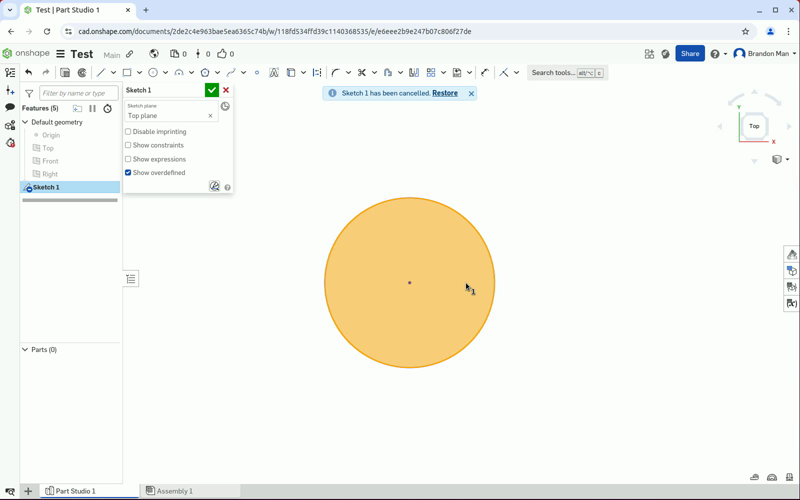
scroll(-6)
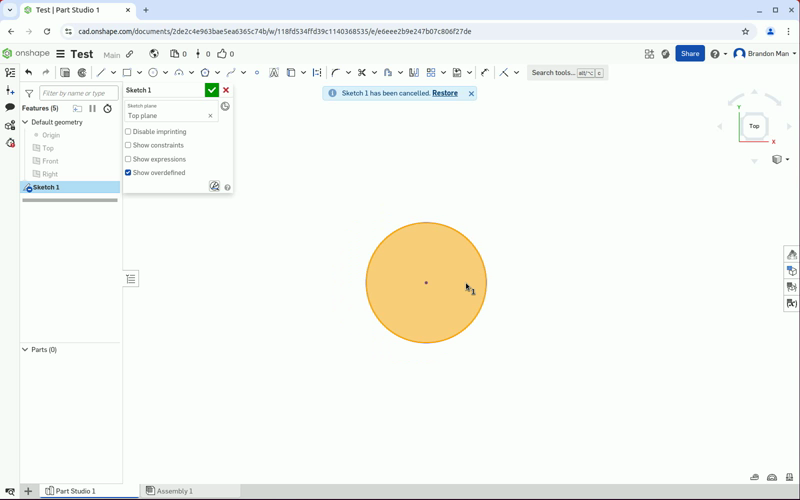
scroll(-6)
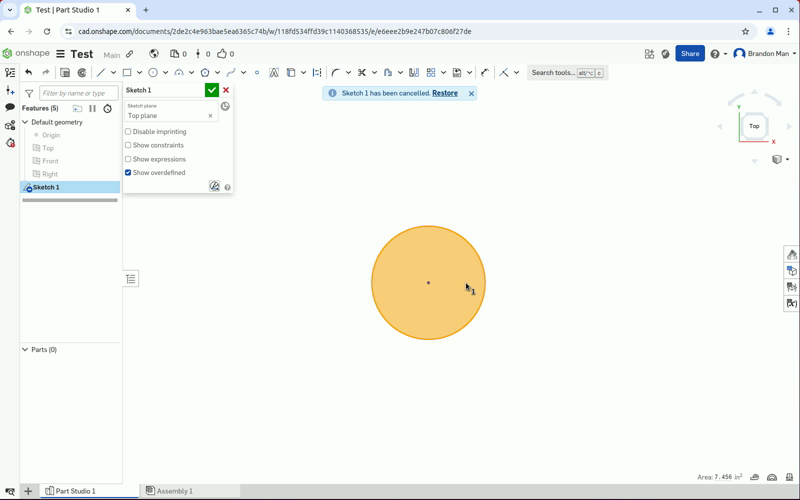
scroll(-6)
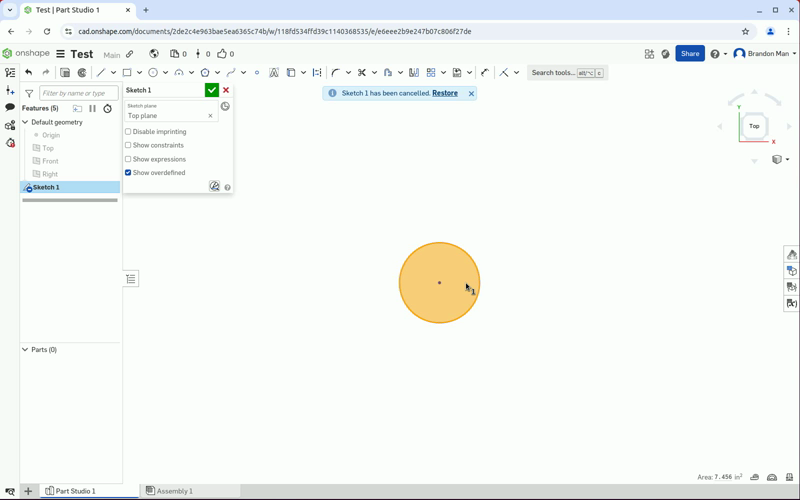
scroll(-6)
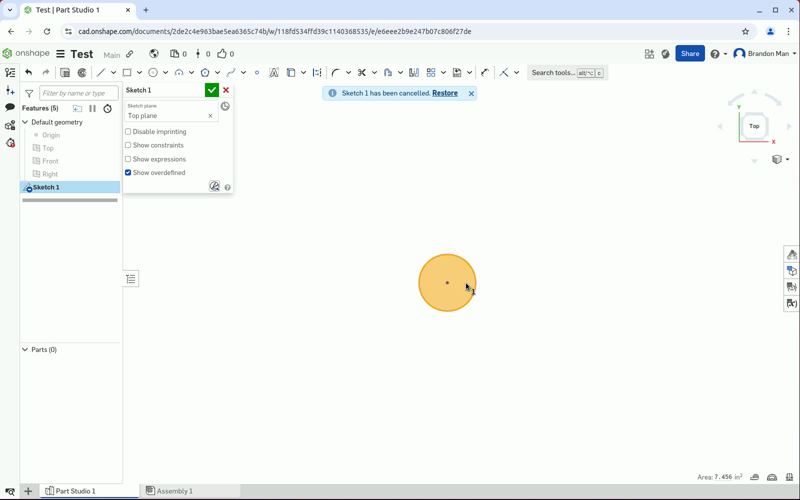
scroll(-6)
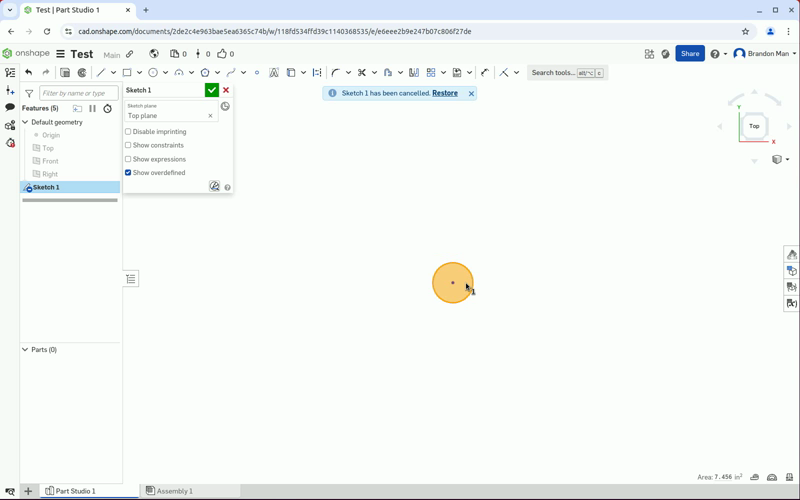
scroll(-6)
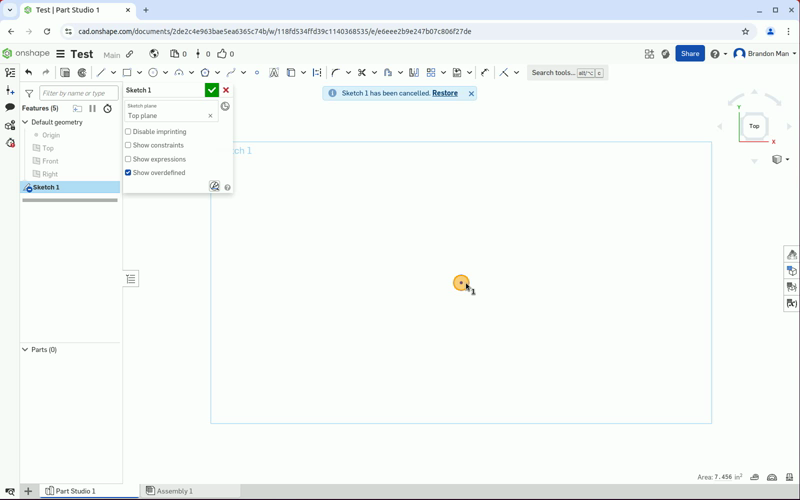
mouse_move(73, 352)
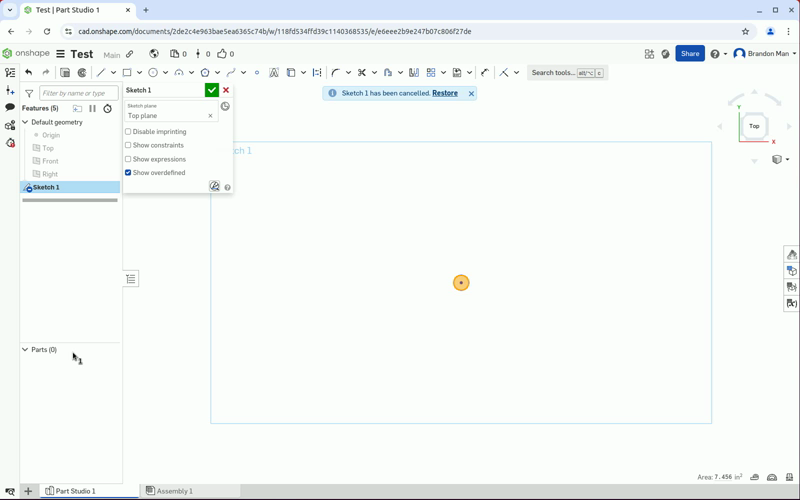
key(shift+y)
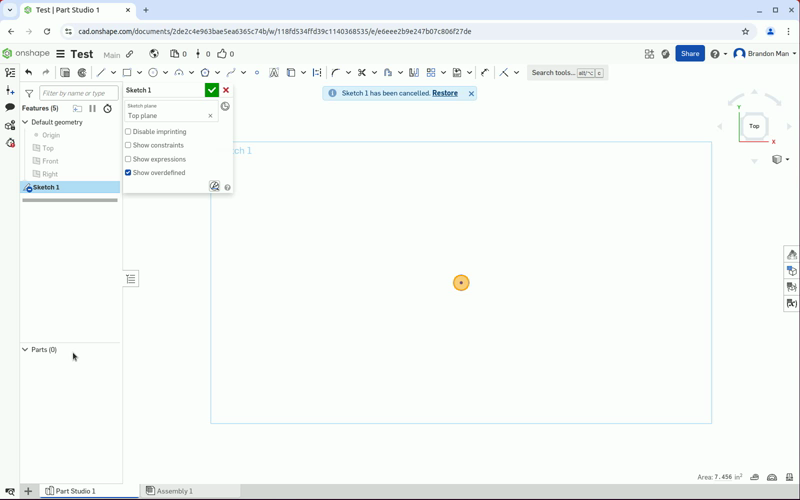
key(shift+e)
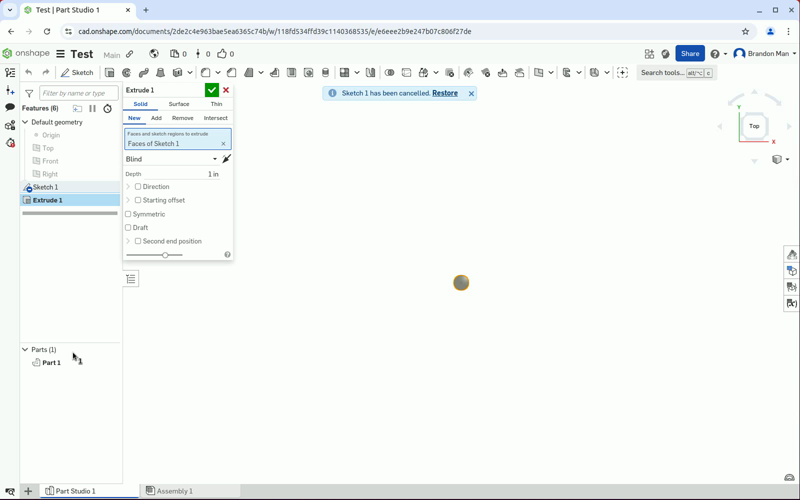
mouse_move(143, 106)
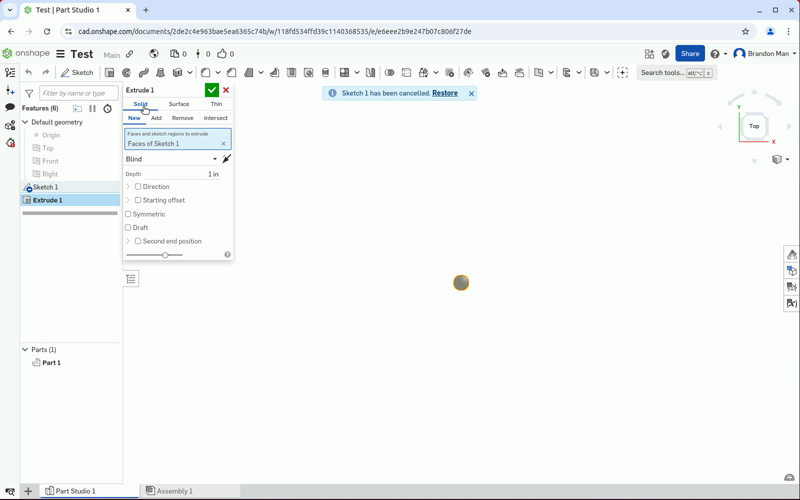
click(143, 106)
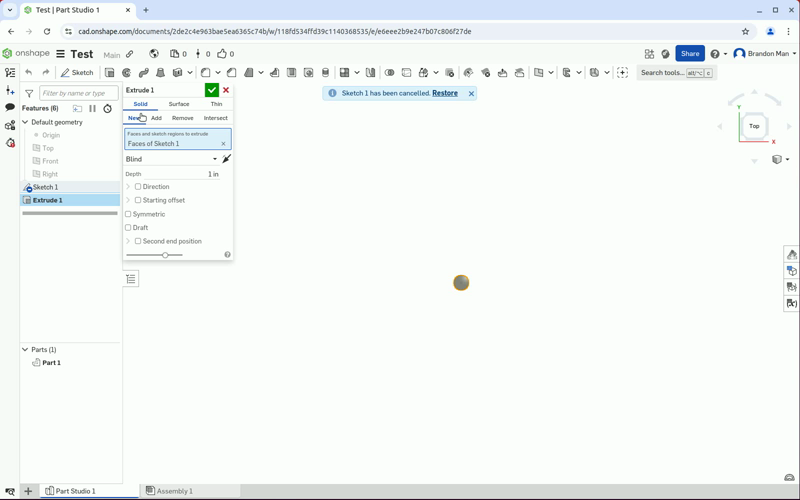
mouse_move(137, 120)
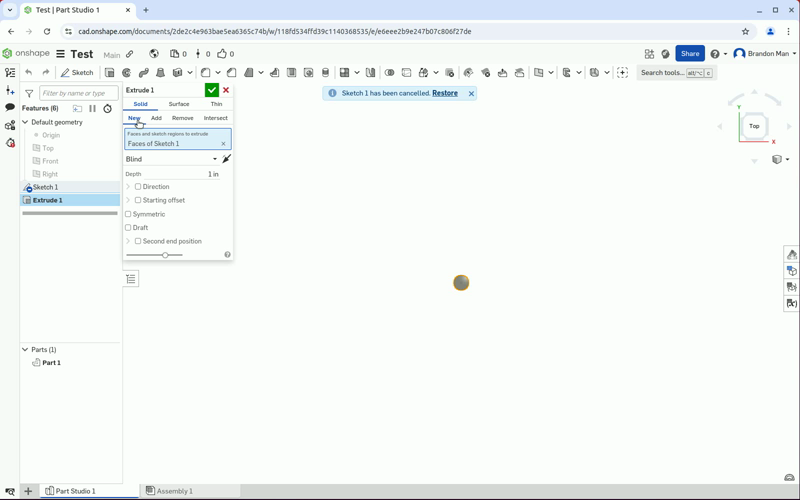
click(137, 120)
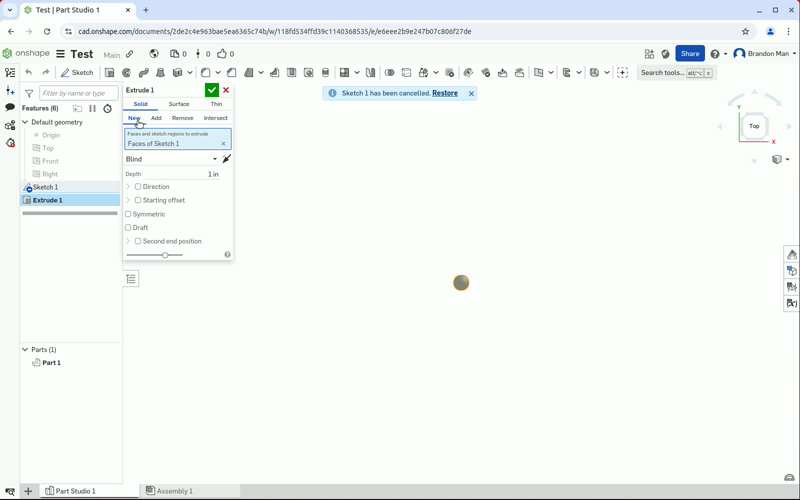
key(tab, 4)
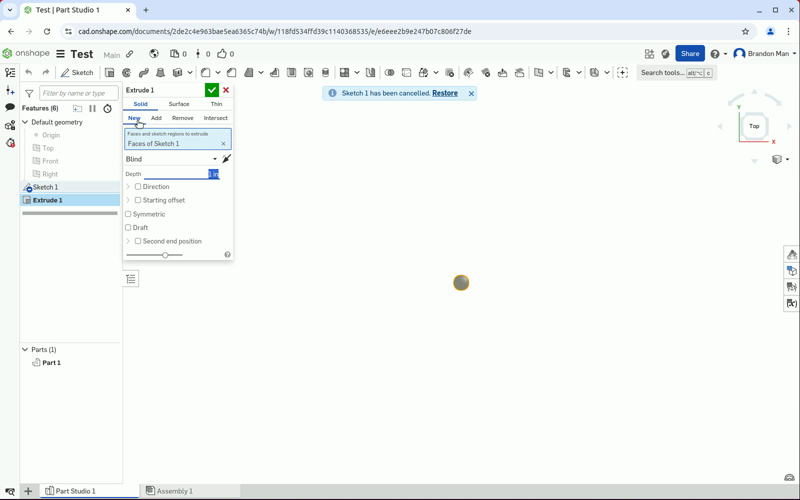
text(23.108)
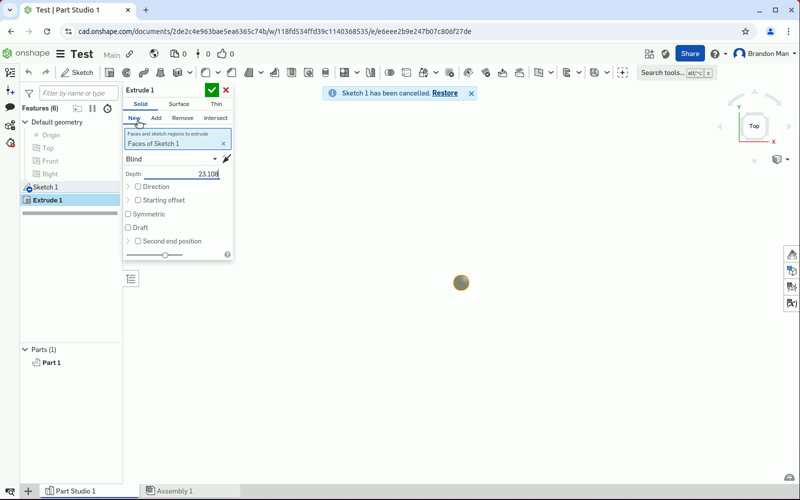
key(enter)
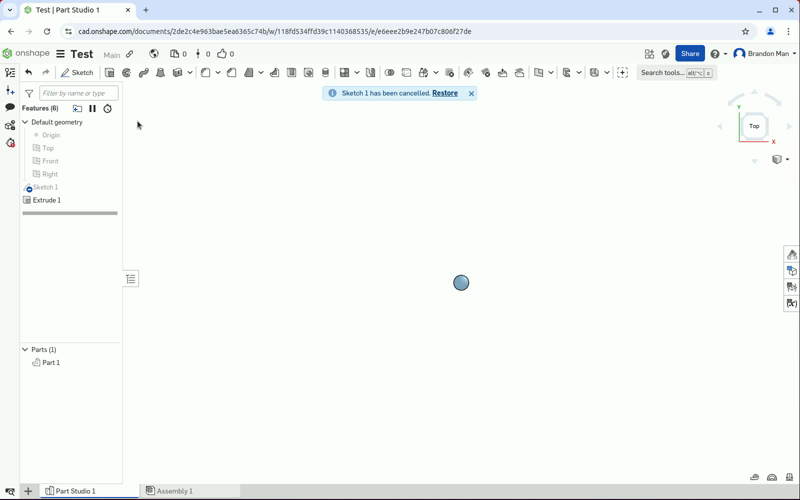
key(shift+h)
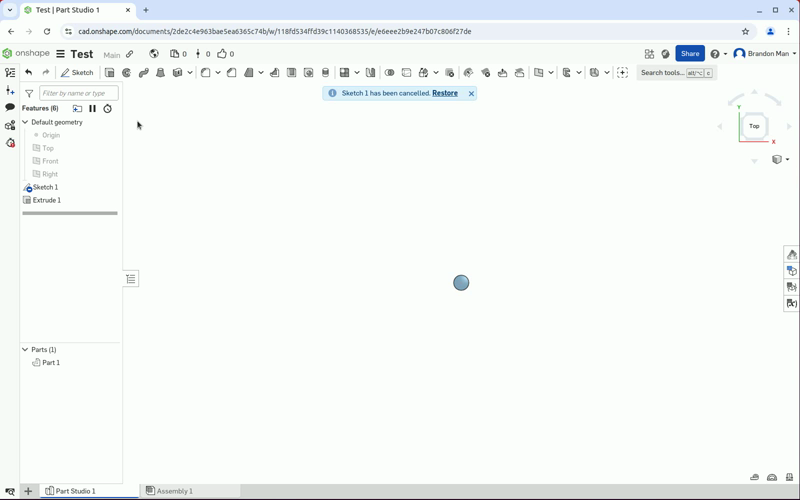
key(shift+h)
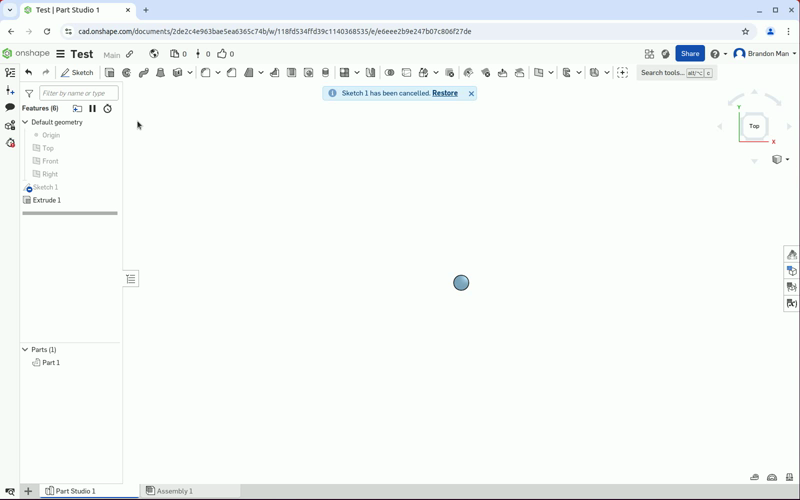
mouse_move(73, 189)
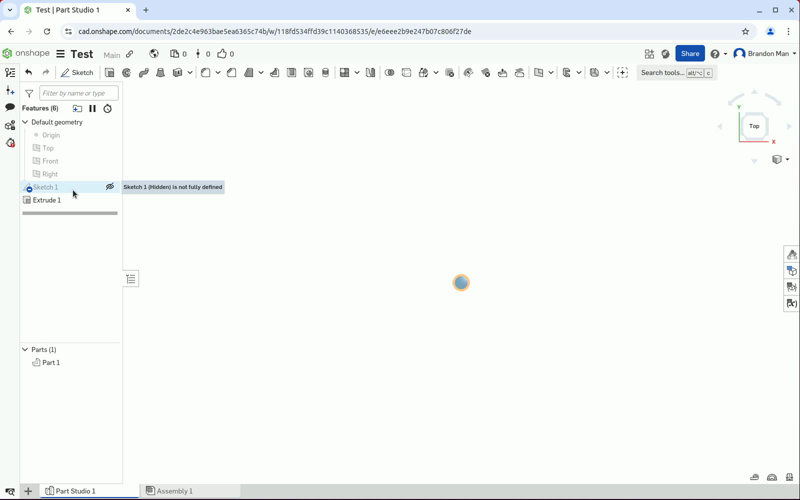
click(73, 189)
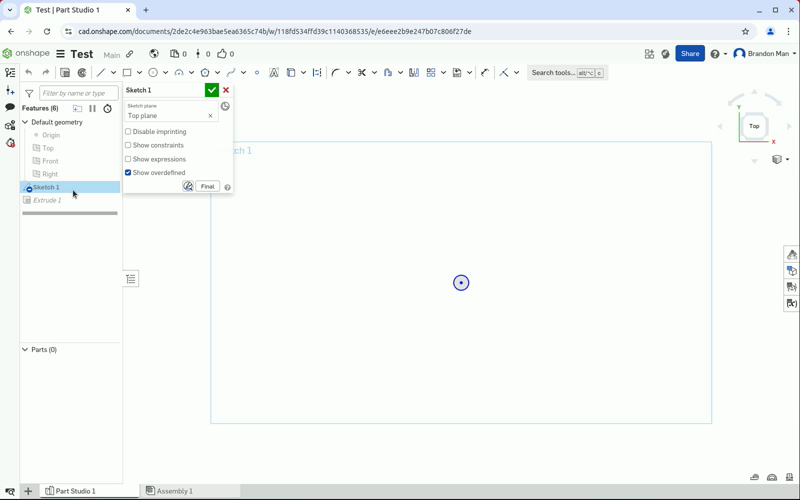
mouse_move(229, 92)
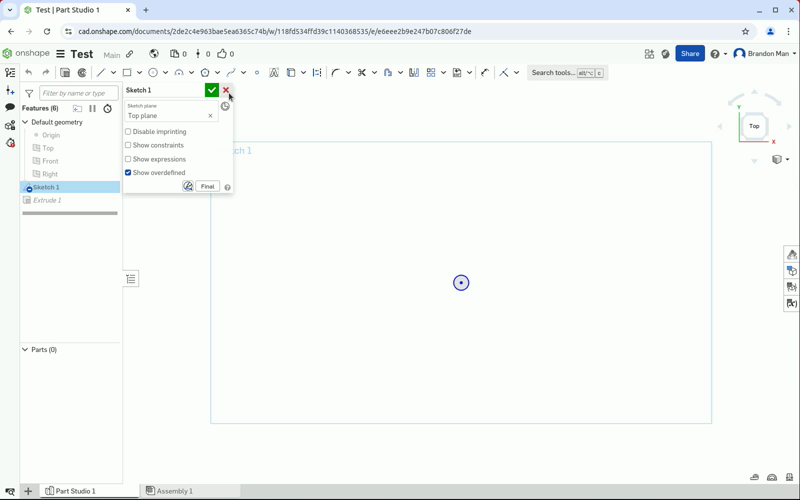
click(229, 92)
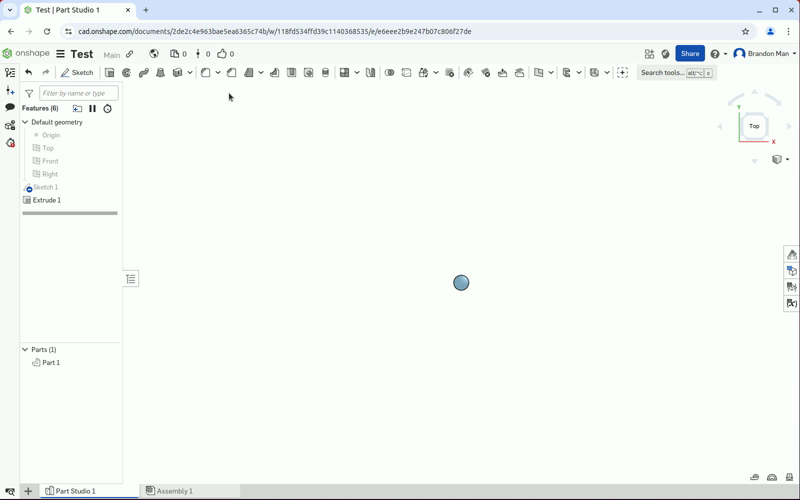
mouse_move(541, 75)
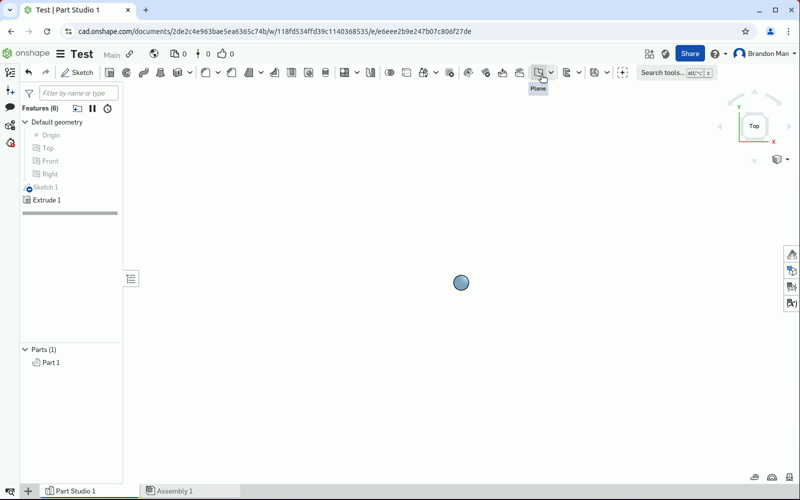
click(541, 75)
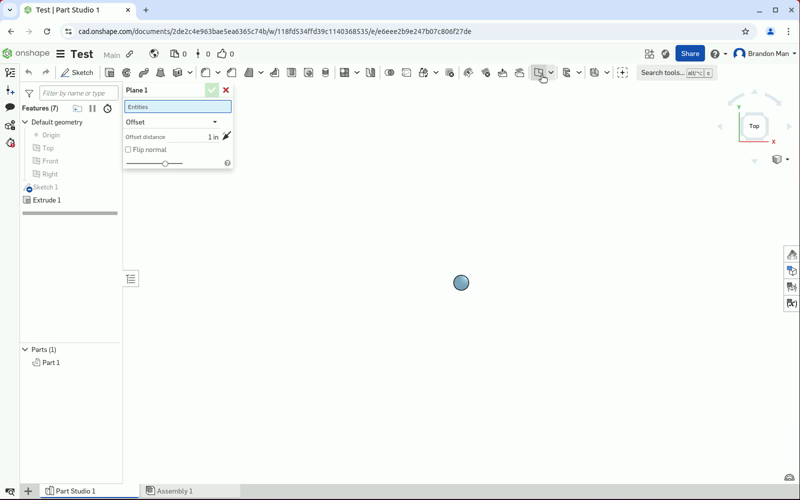
mouse_move(73, 150)
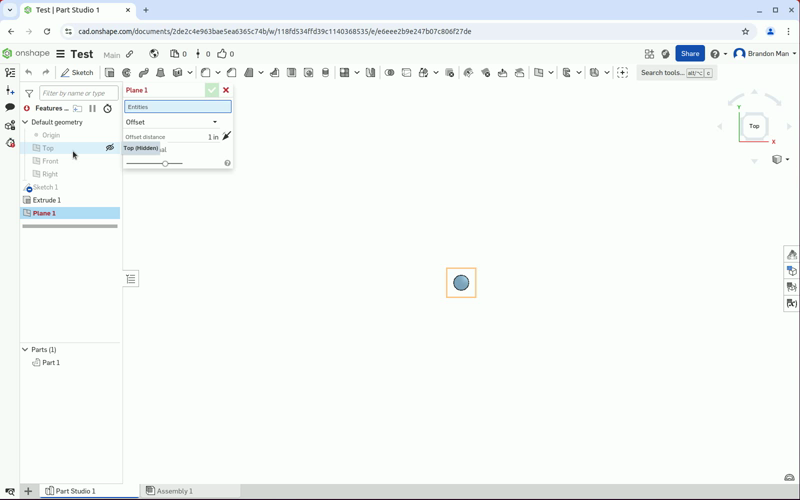
click(73, 150)
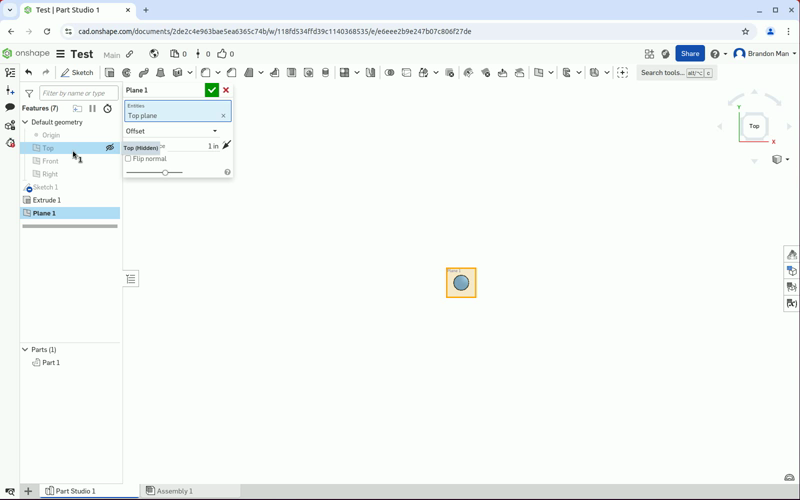
key(tab, 2)
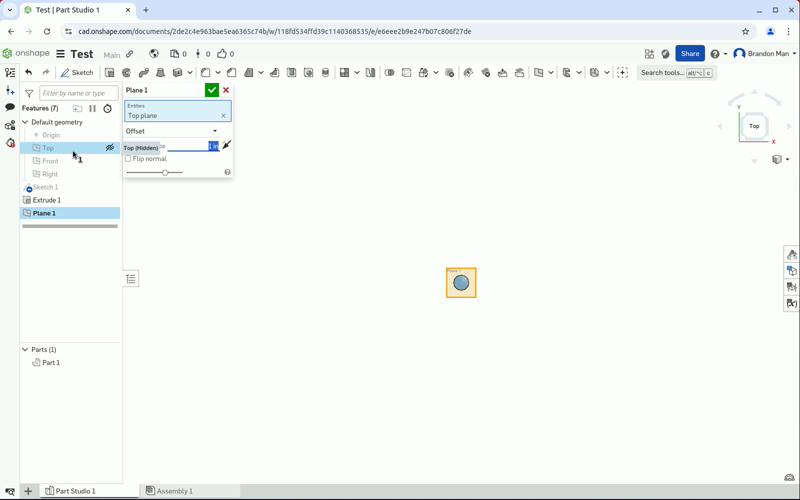
text(23.108)
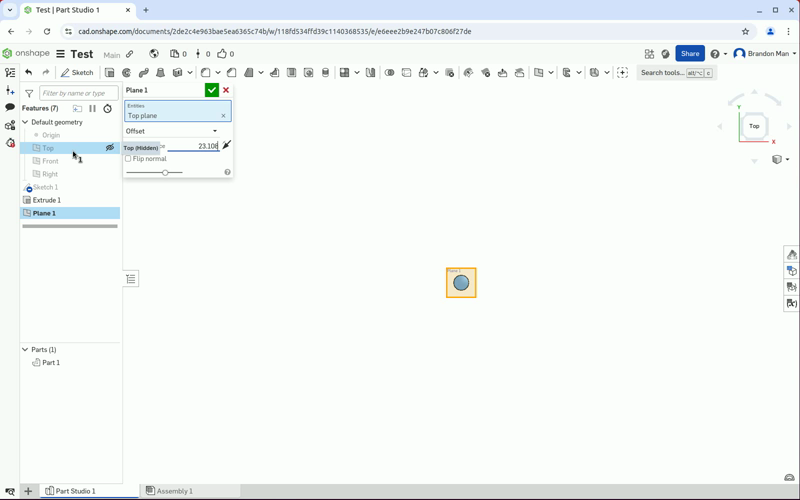
key(enter, 2)
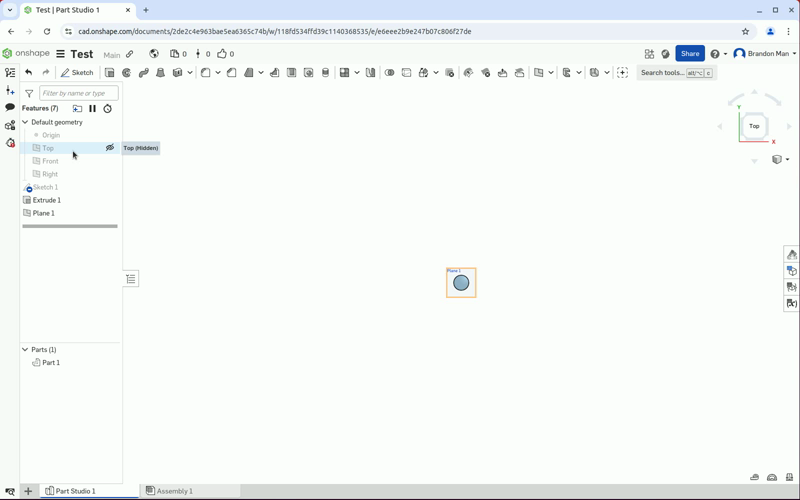
key(shift+s)
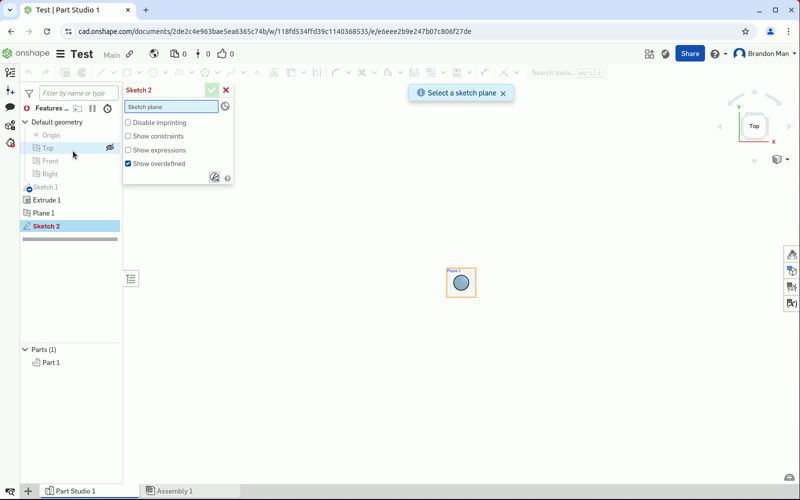
mouse_move(73, 215)
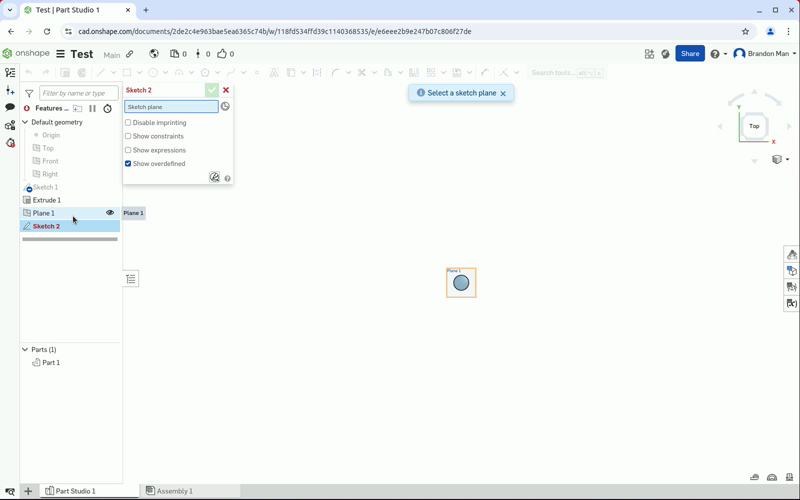
click(73, 215)
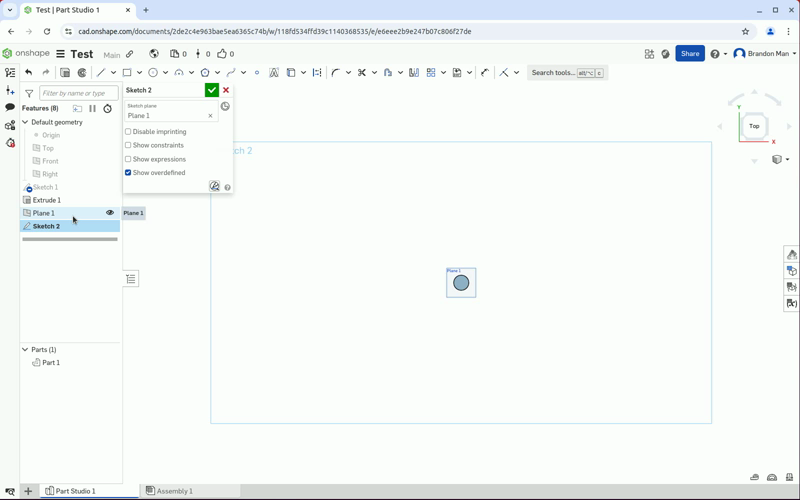
mouse_move(73, 352)
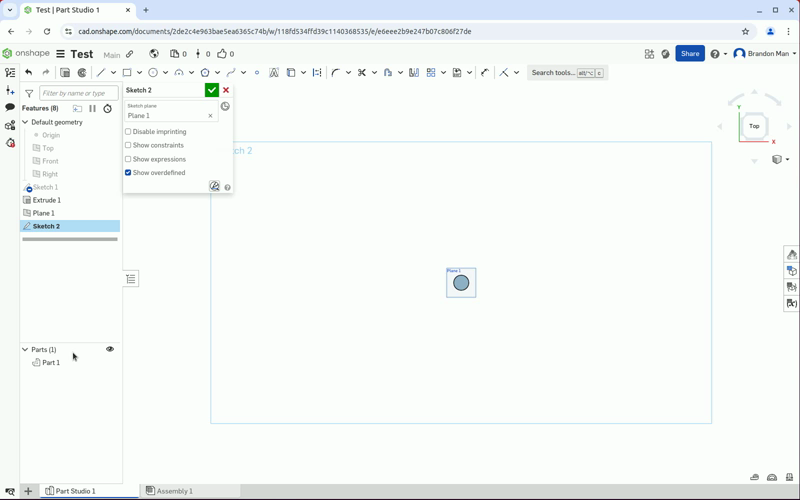
key(y)
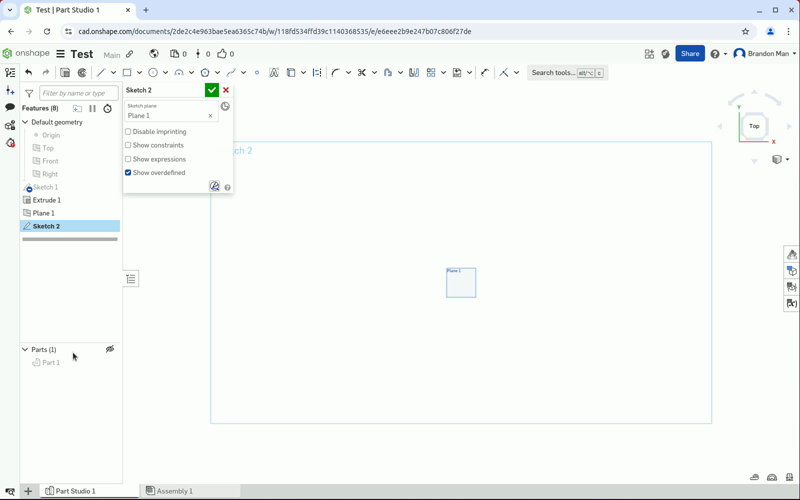
key(c)
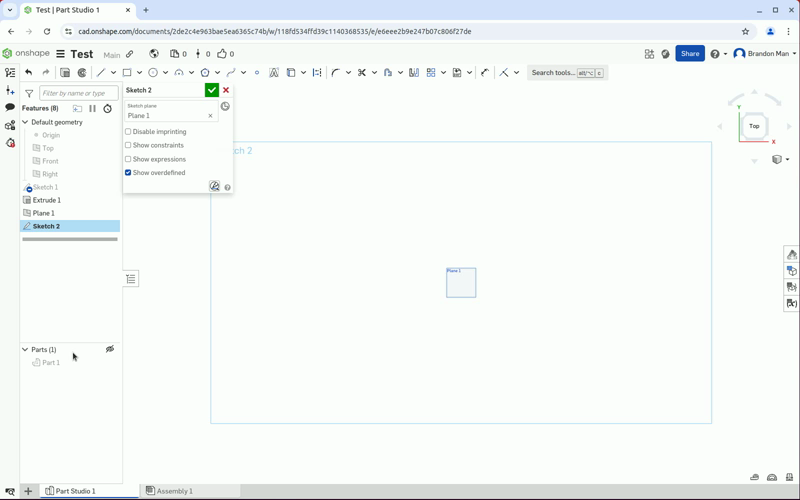
key_down(shift)
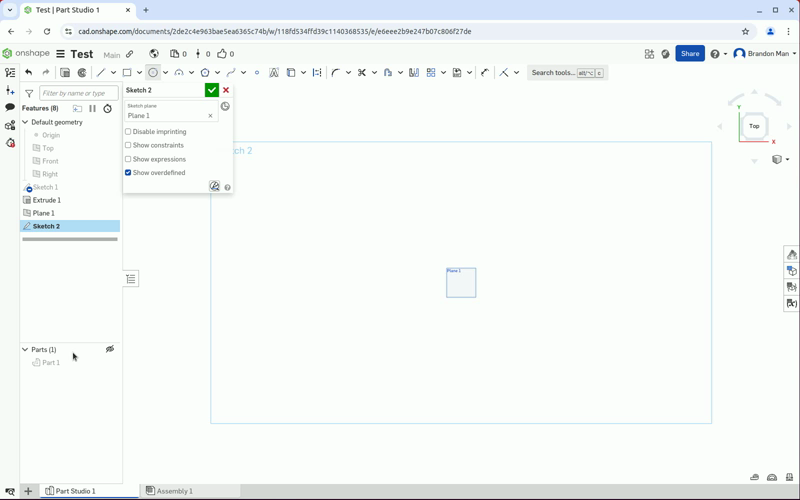
mouse_move(461, 282)
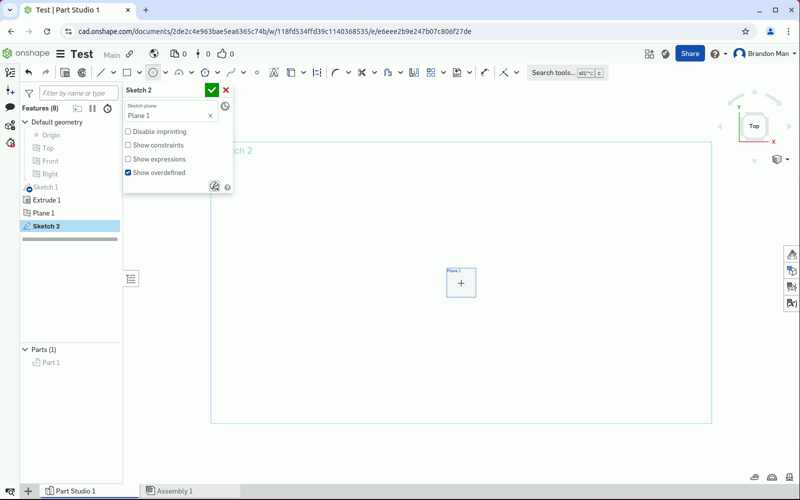
click(461, 282)
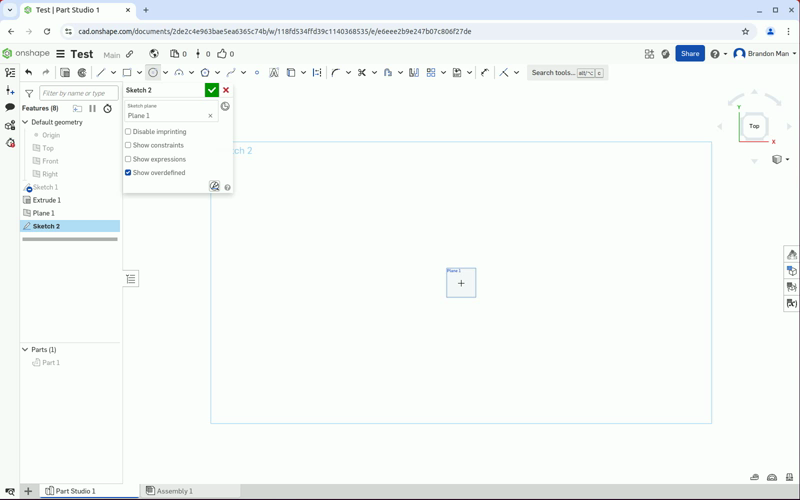
key_up(shift)
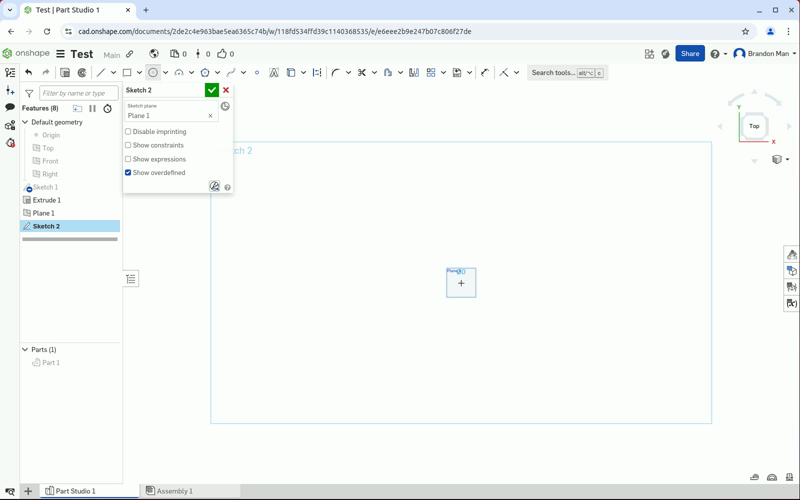
mouse_move(464, 282)
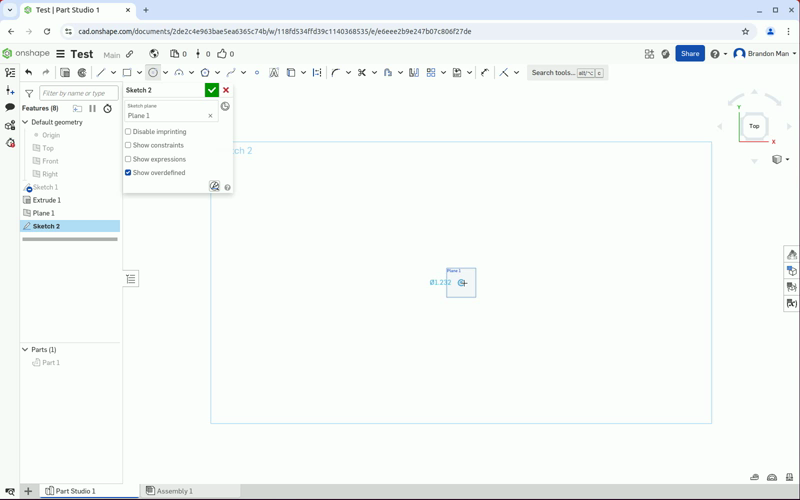
click(464, 282)
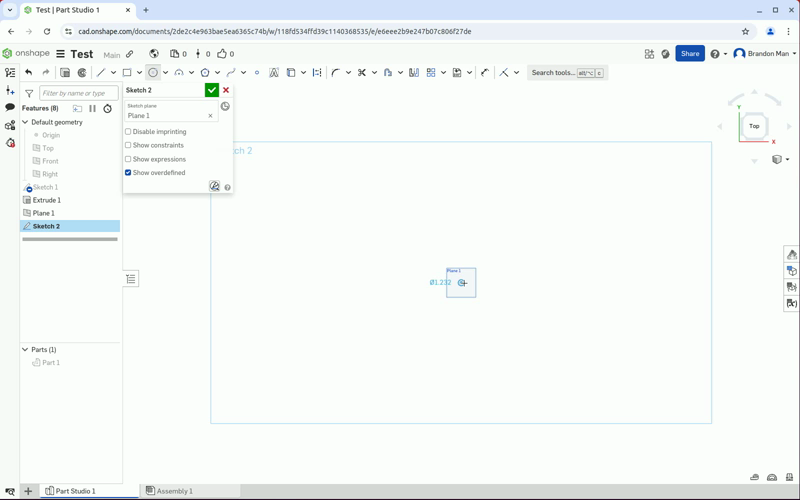
key(esc)
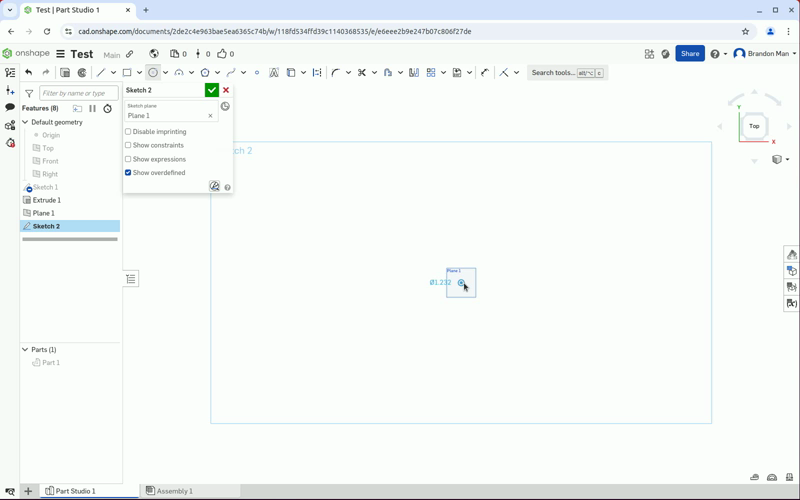
mouse_move(461, 283)
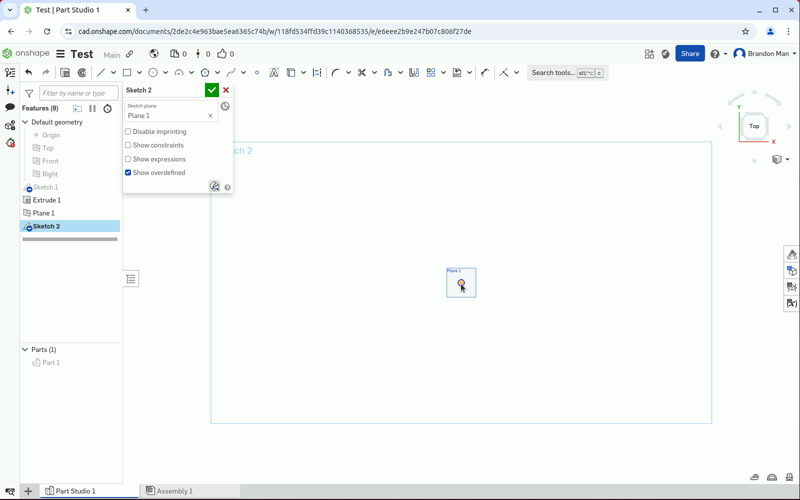
scroll(6)
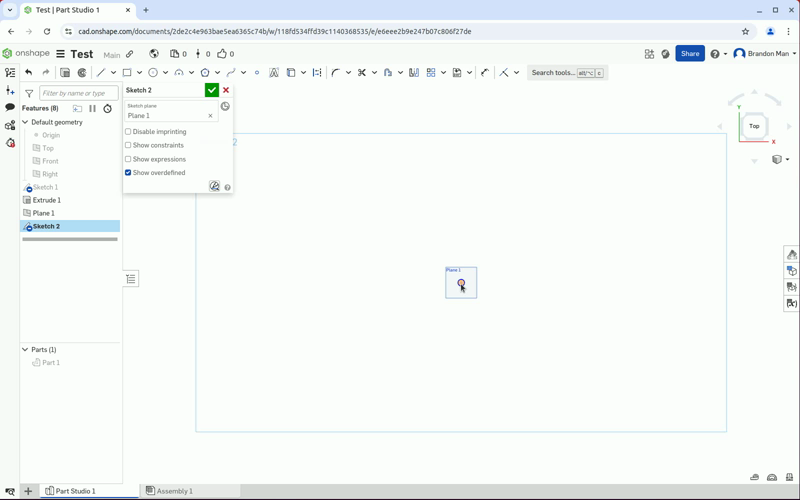
scroll(6)
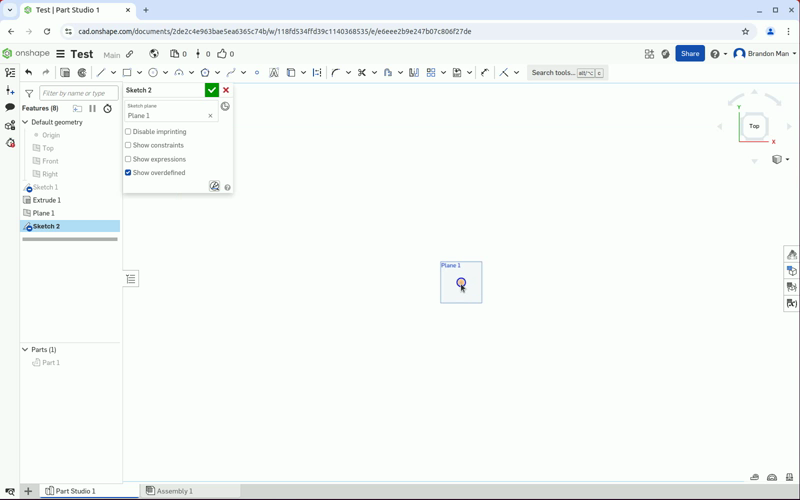
scroll(6)
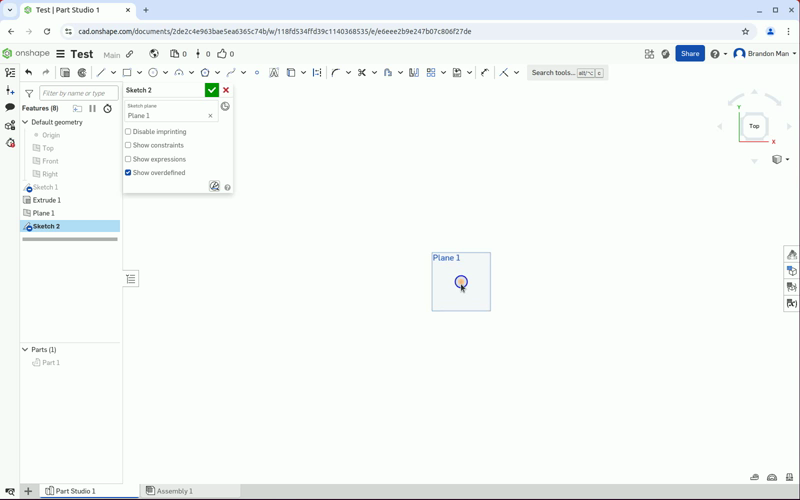
scroll(6)
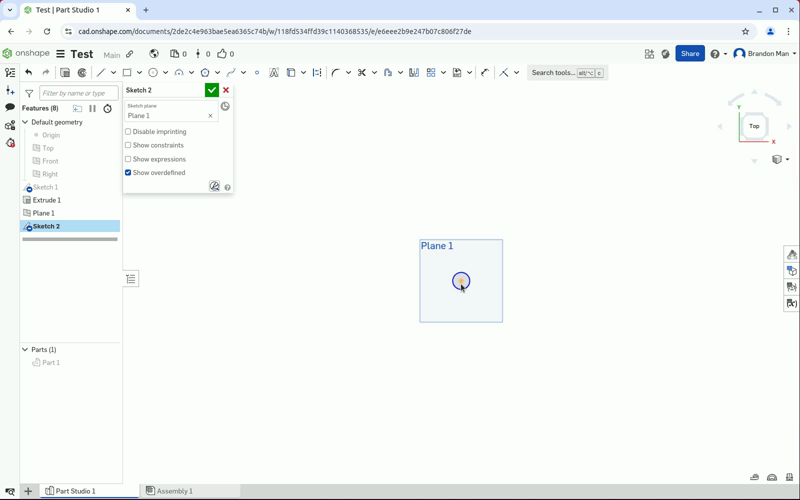
scroll(6)
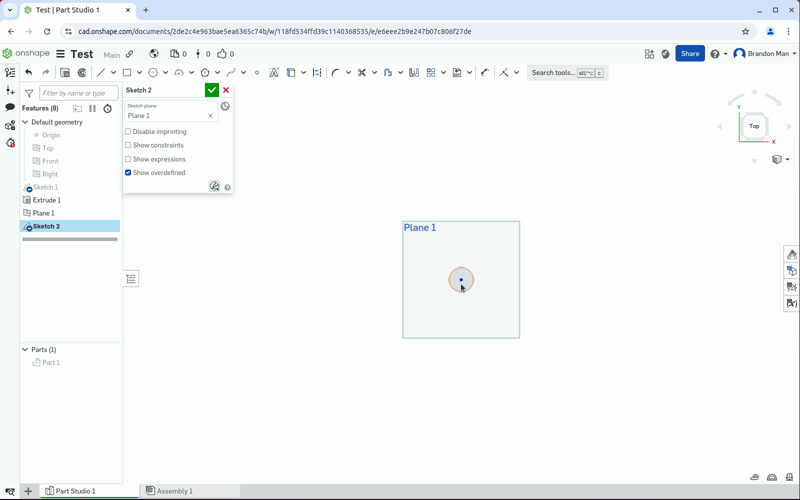
scroll(6)
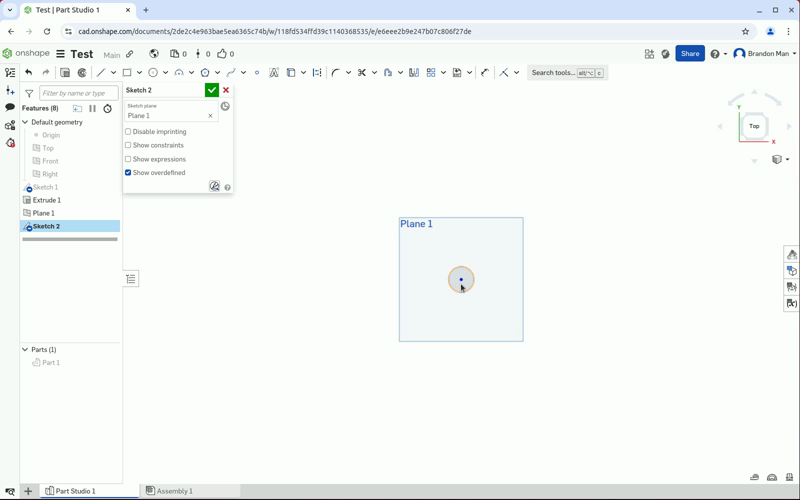
scroll(6)
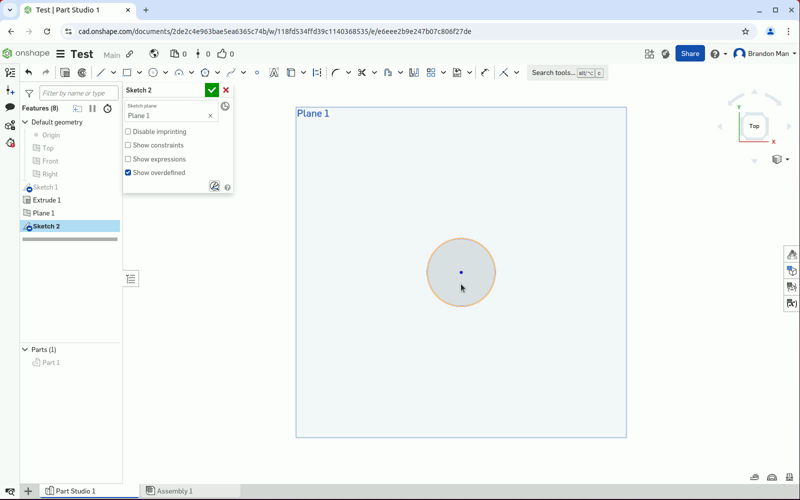
click(461, 283)
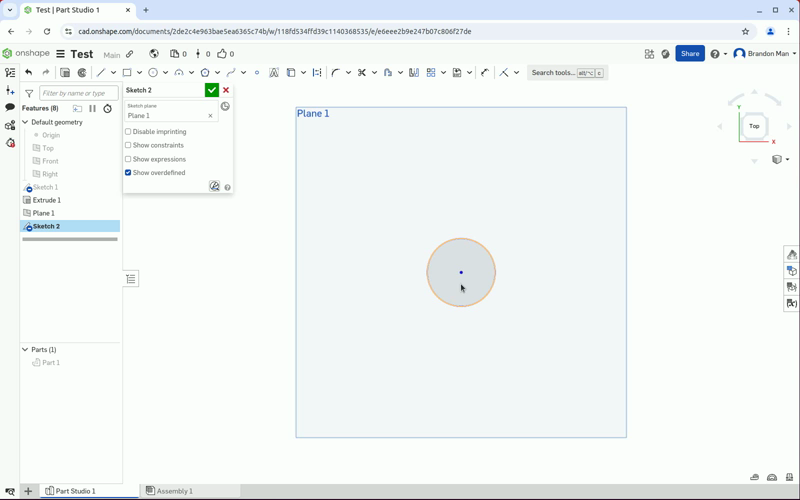
scroll(-6)
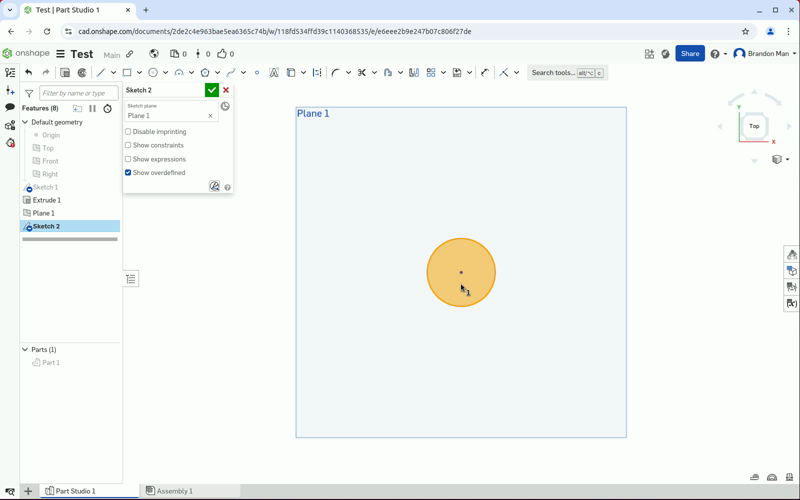
scroll(-6)
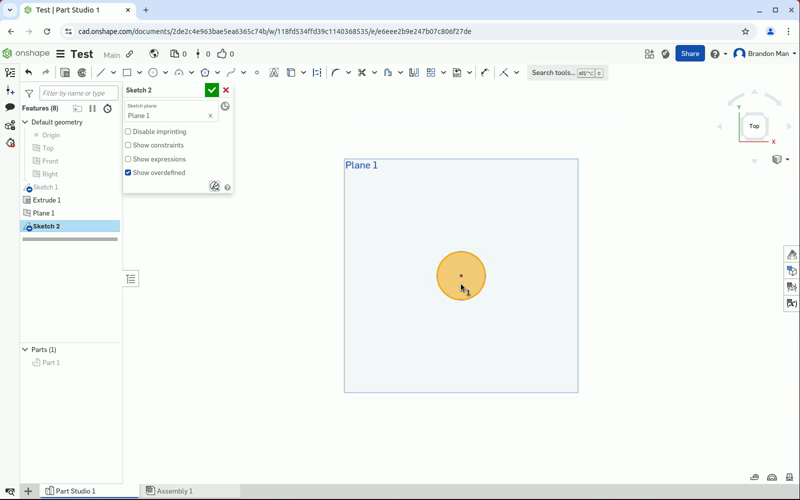
scroll(-6)
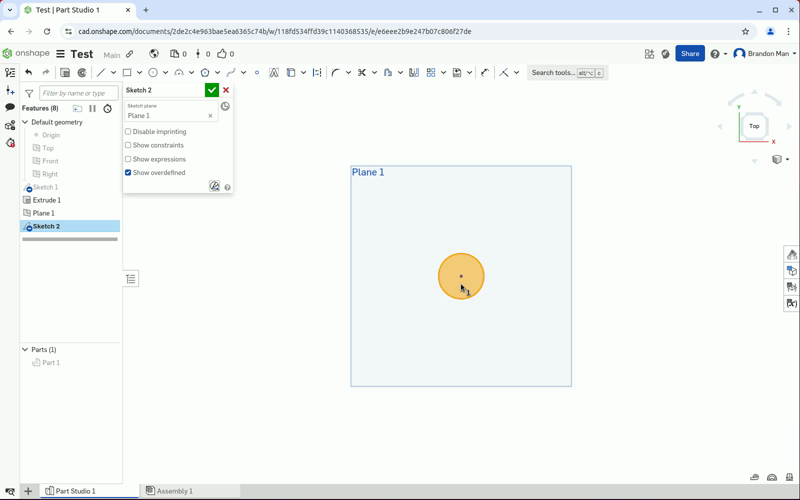
scroll(-6)
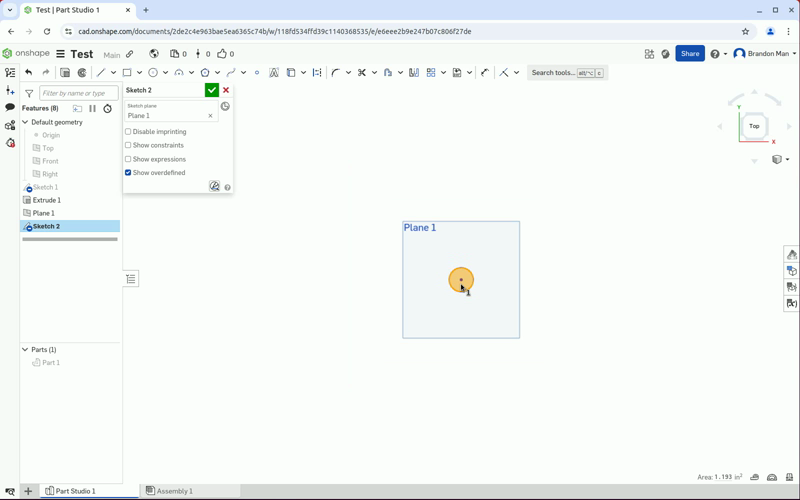
scroll(-6)
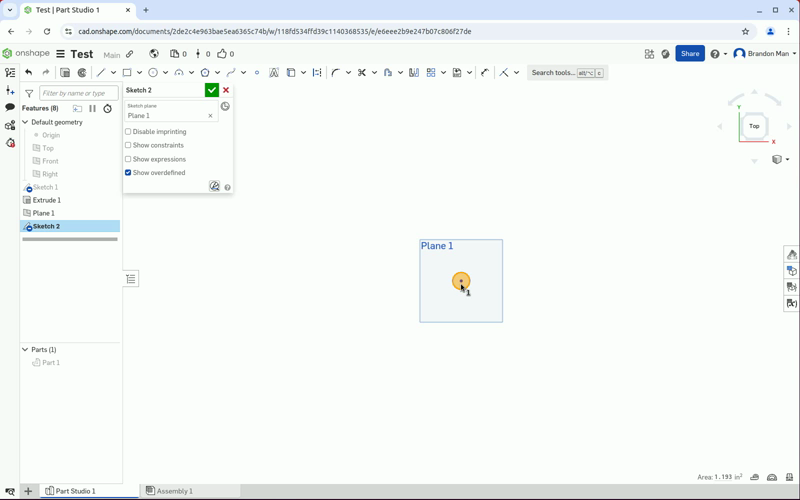
scroll(-6)
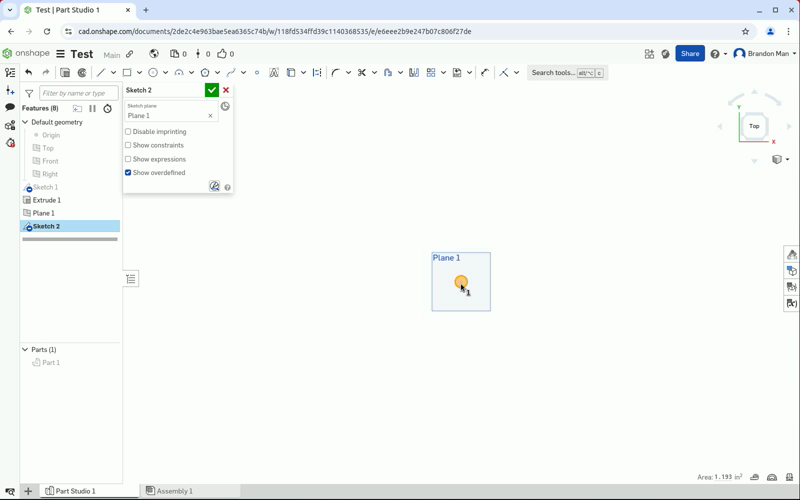
scroll(-6)
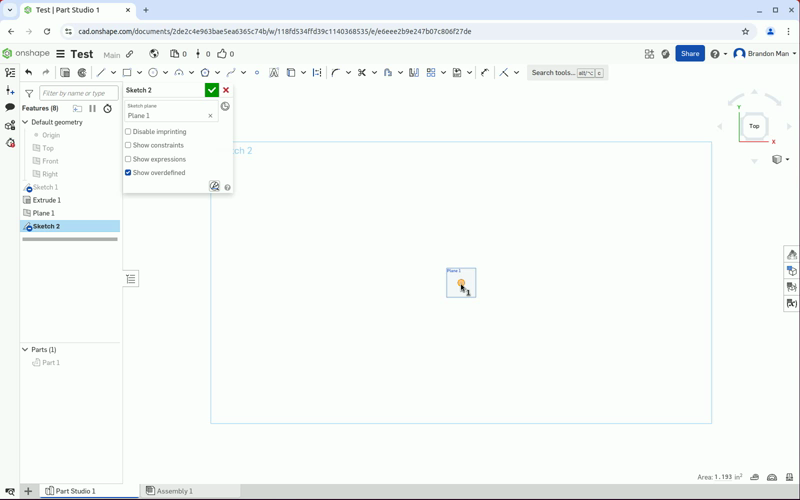
mouse_move(73, 352)
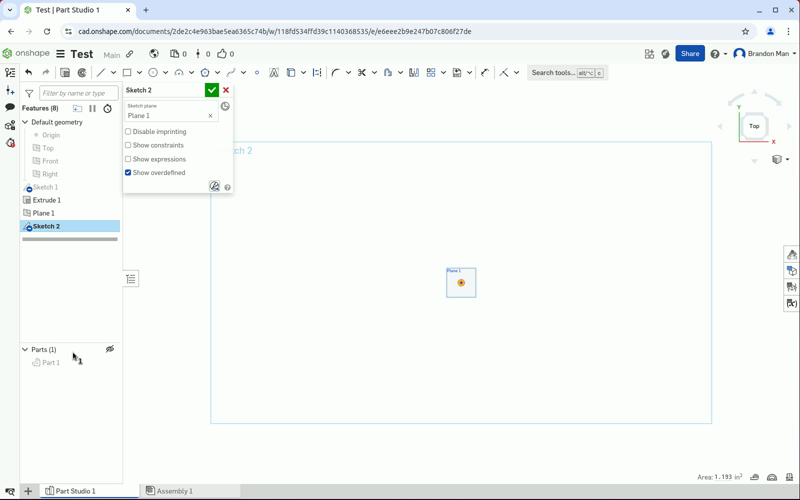
key(shift+y)
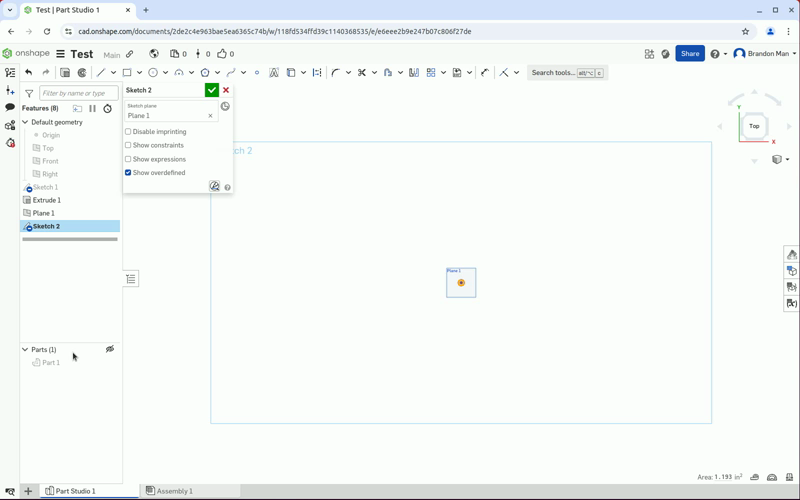
key(shift+e)
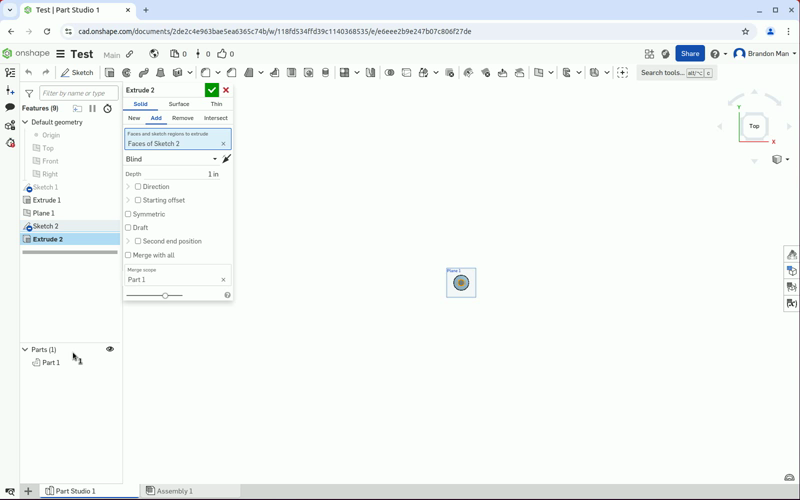
mouse_move(143, 106)
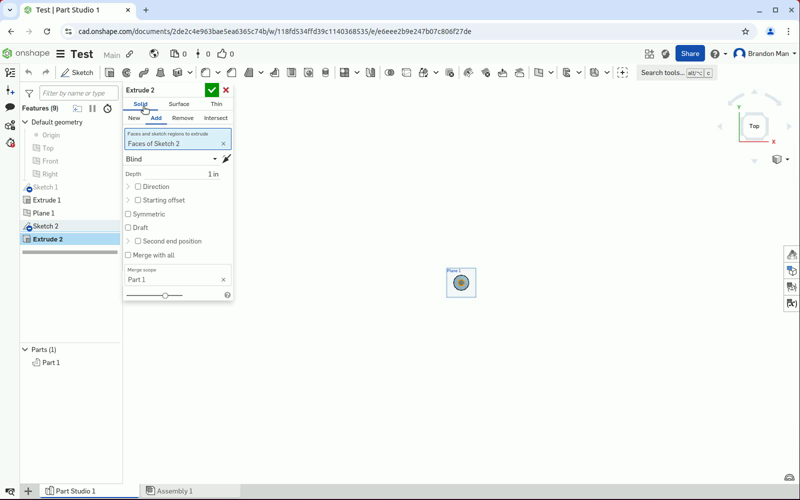
click(143, 106)
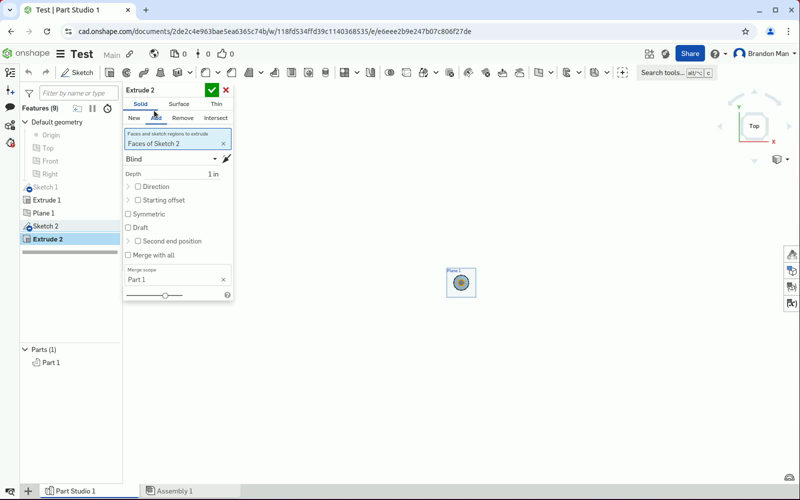
mouse_move(186, 120)
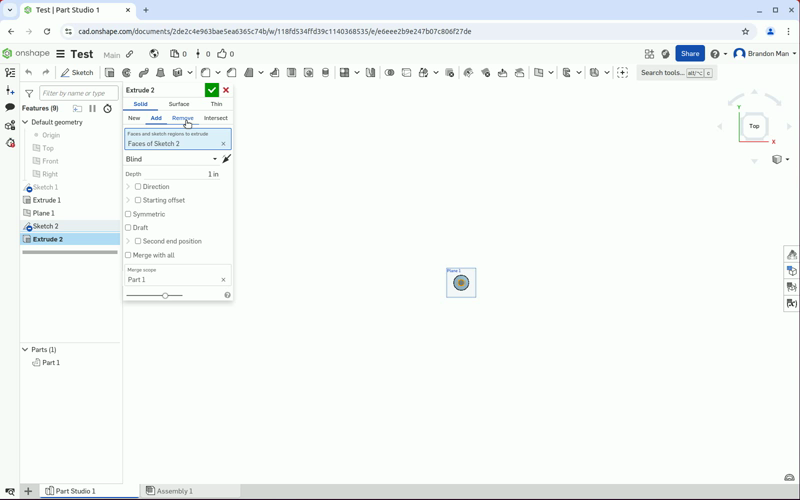
click(186, 120)
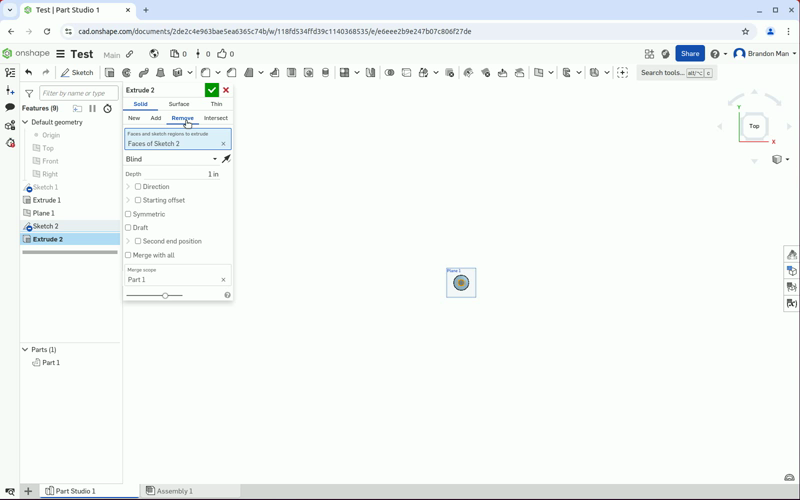
key(tab, 4)
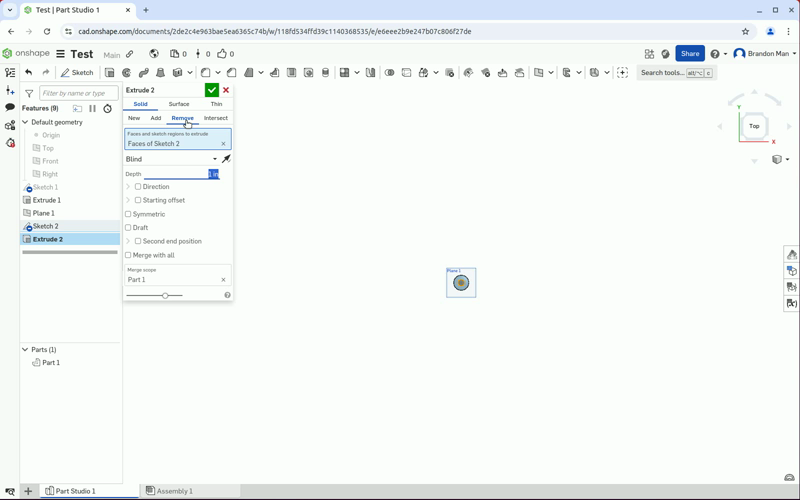
text(2.166)
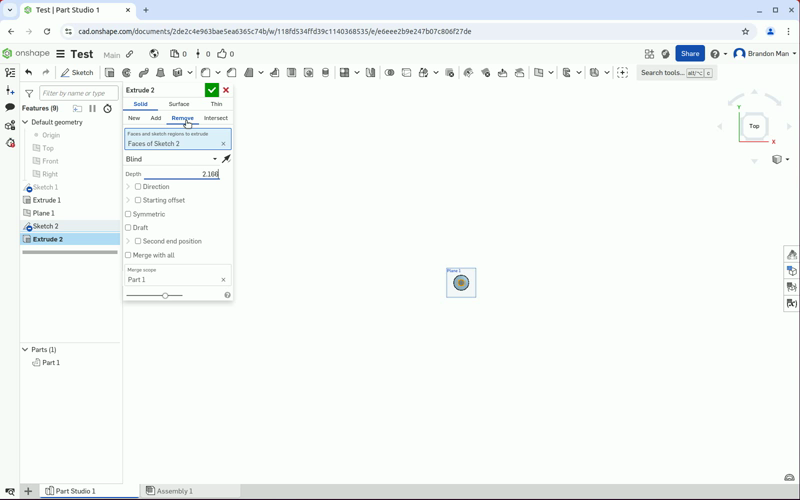
key(tab, 6)
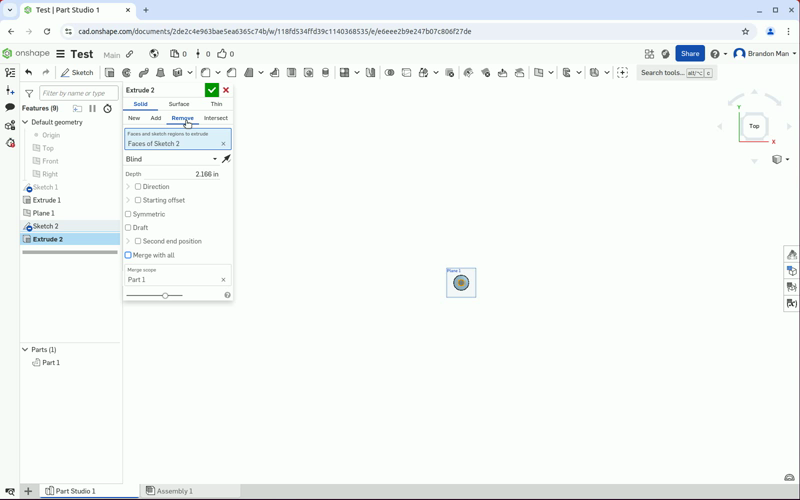
key(space)
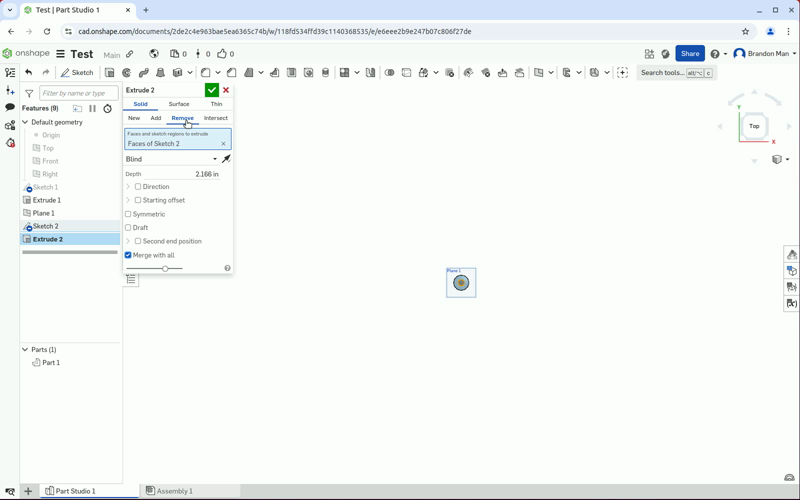
key(enter)
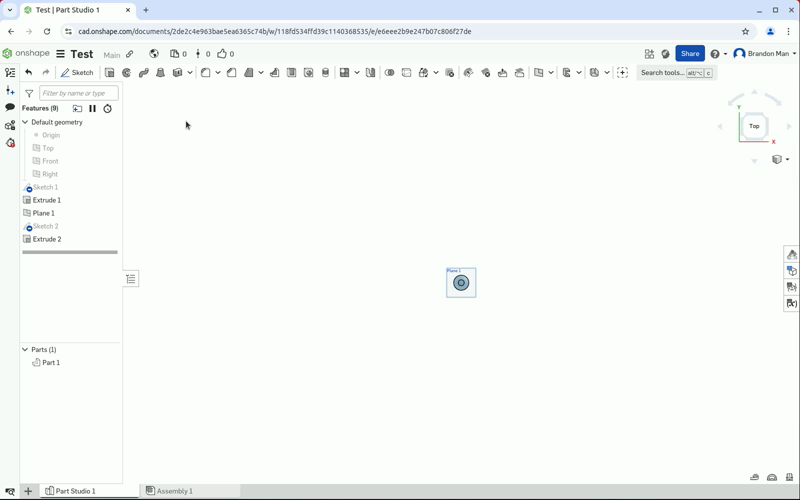
key(shift+h)
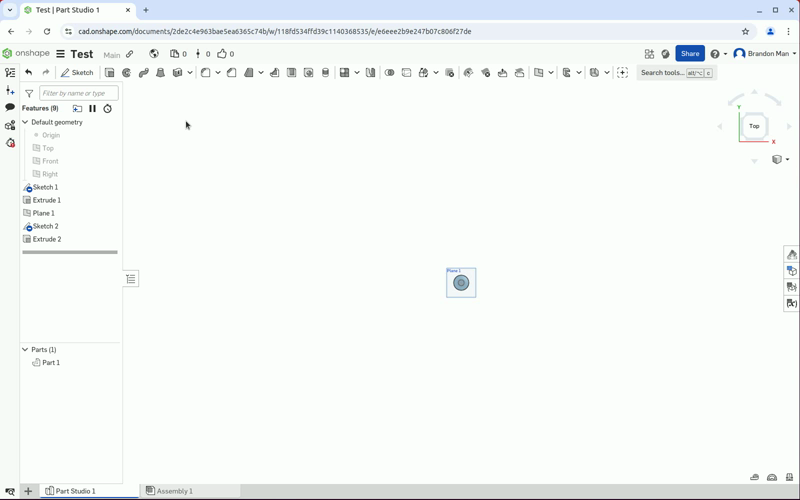
key(shift+h)
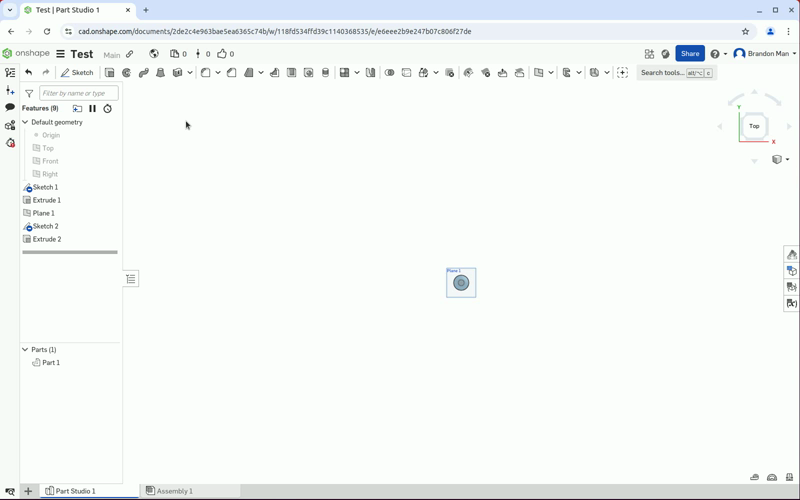
key(shift+7)
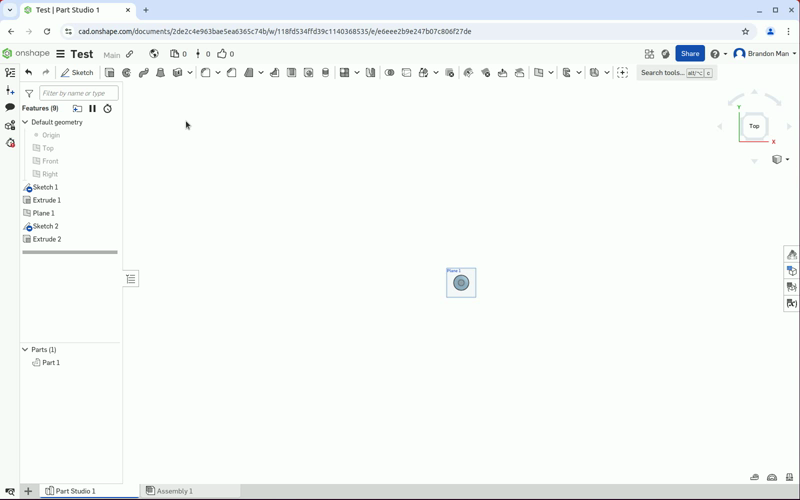
key(up, 3)
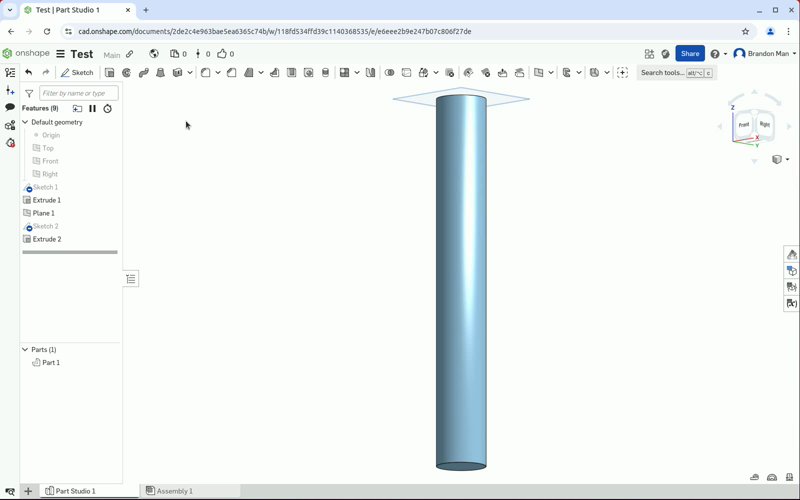
key(left, 3)
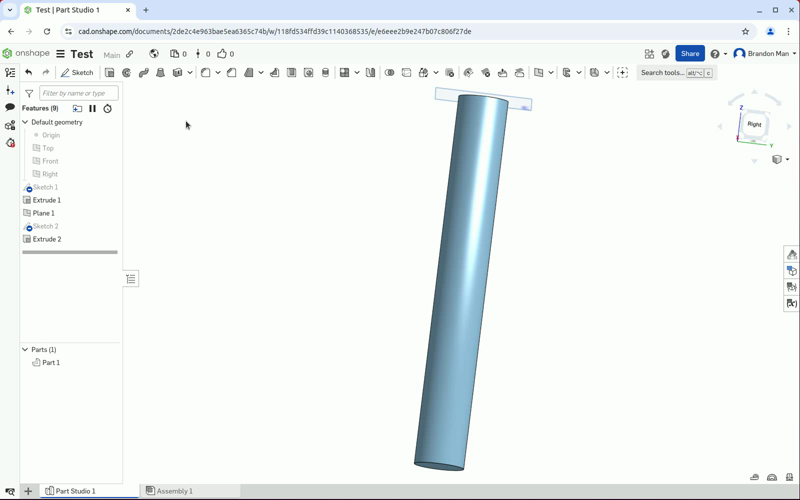
key(right, 3)
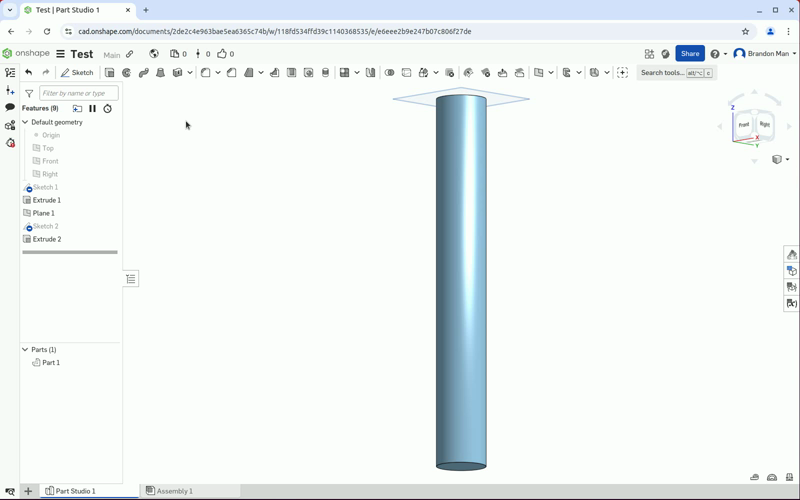
key(down, 3)
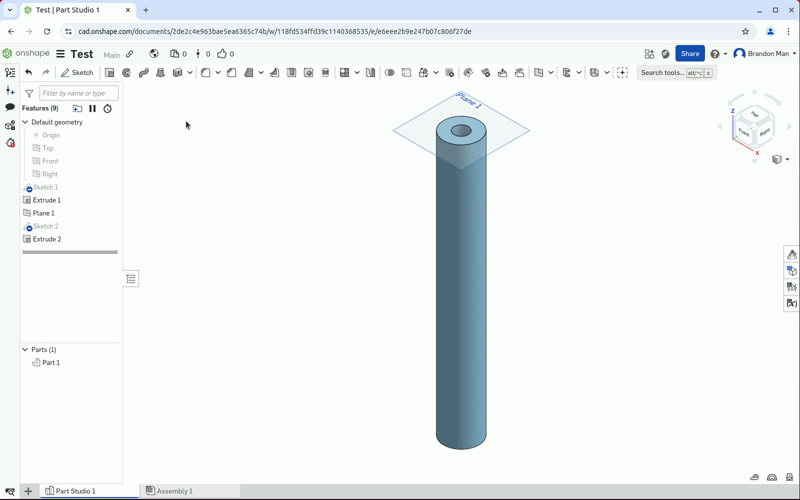
mouse_move(73, 189)
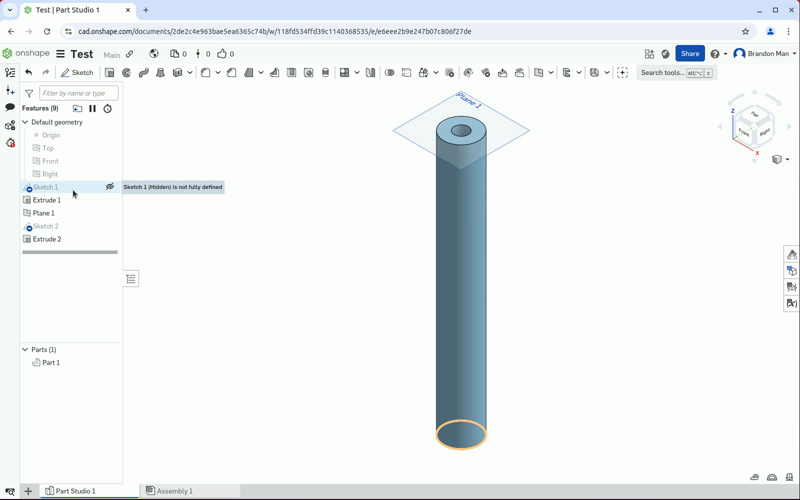
click(73, 189)